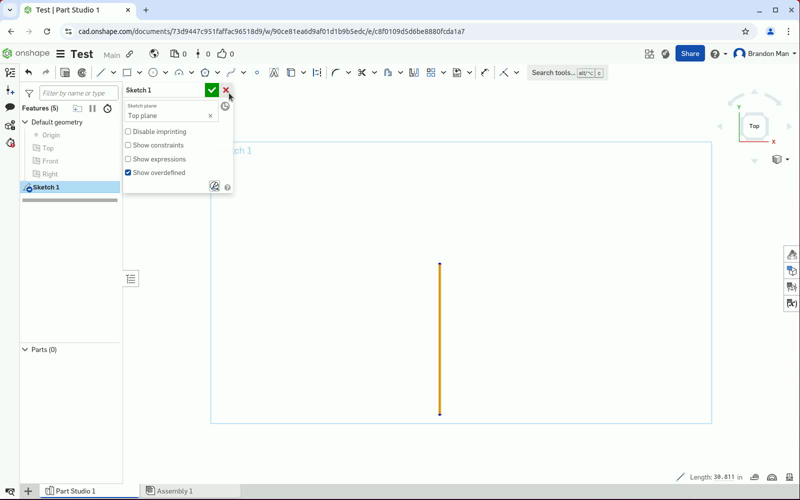
key(shift+h)
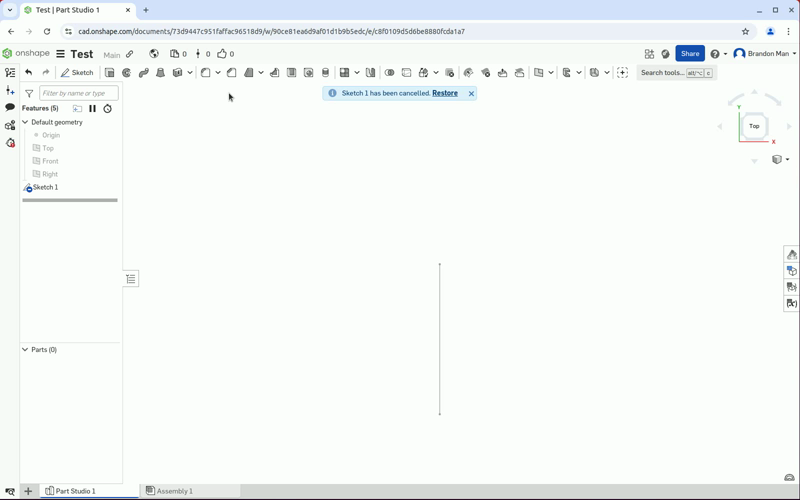
mouse_move(73, 352)
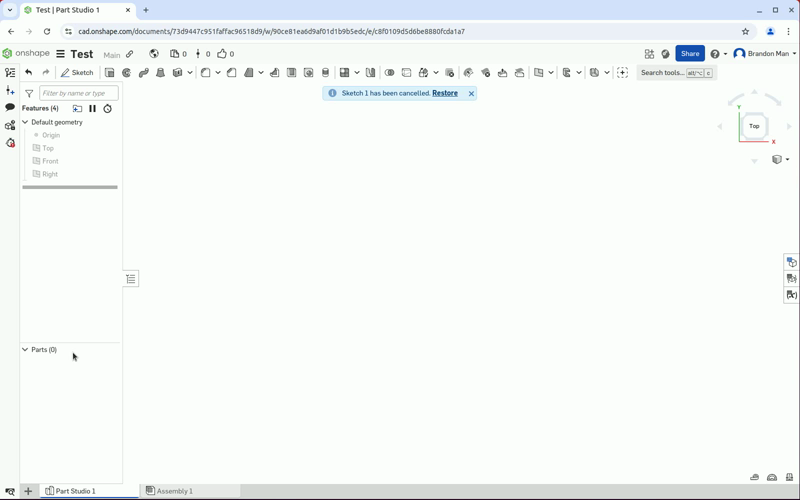
key(y)
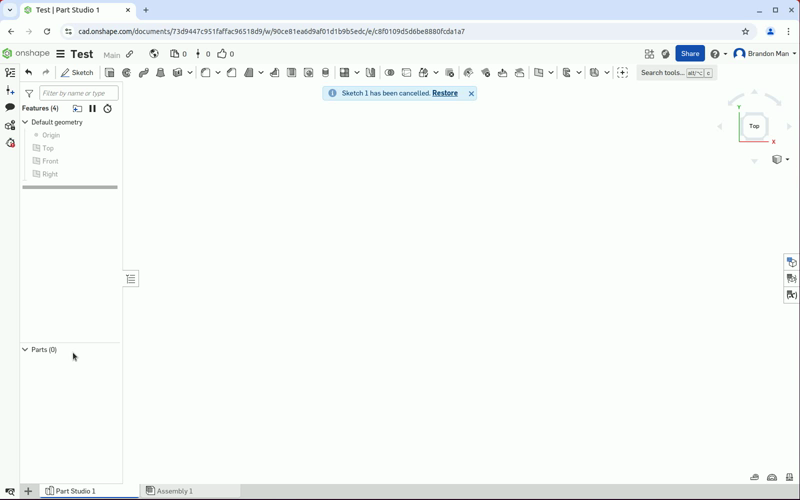
key(shift+p)
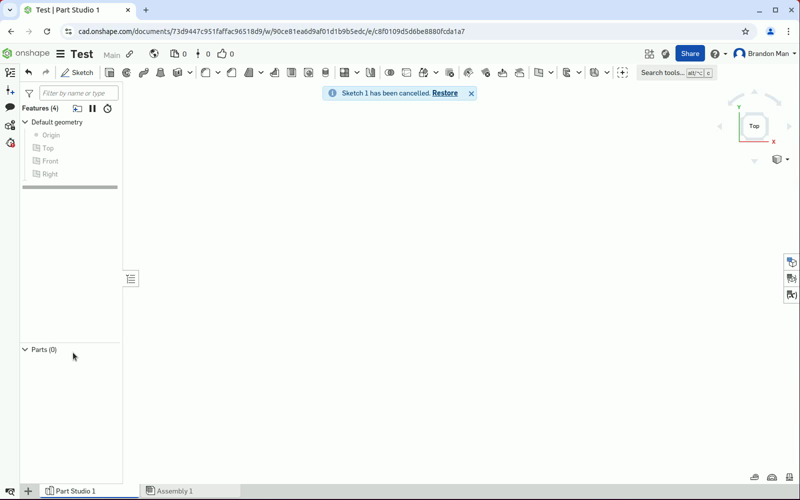
key(space)
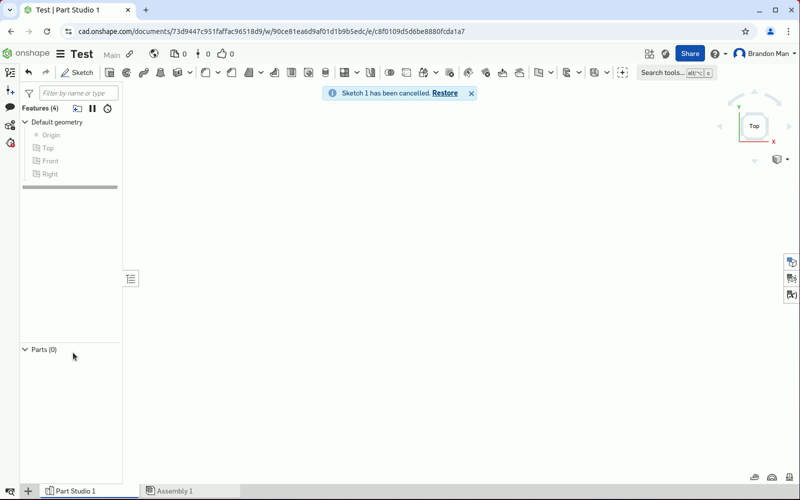
key_down(shift)
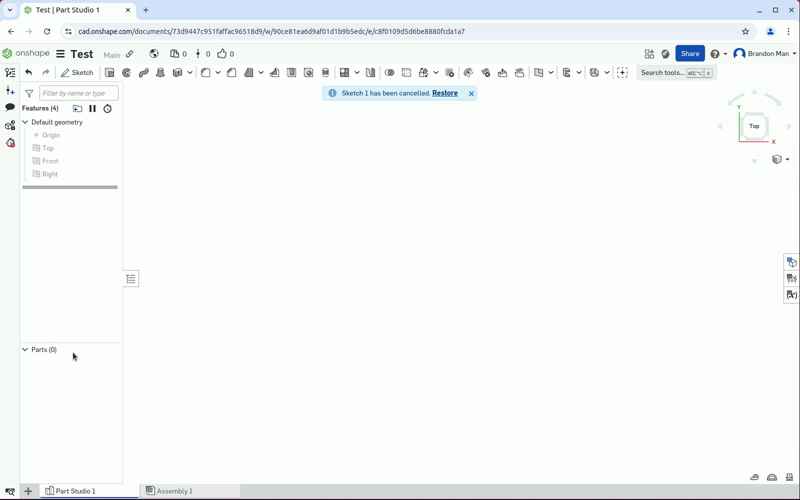
key(up)
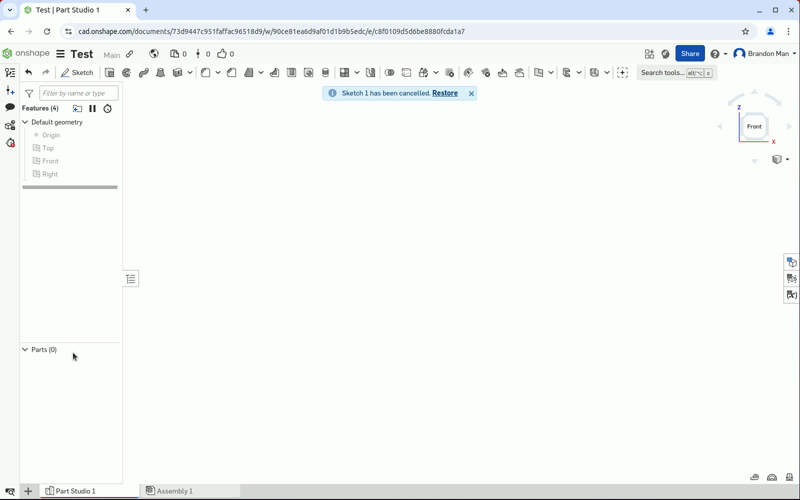
key_up(shift)
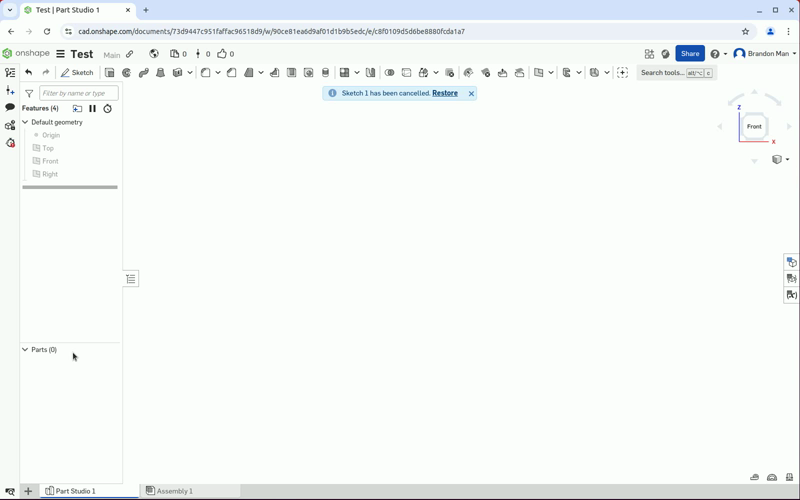
mouse_move(73, 352)
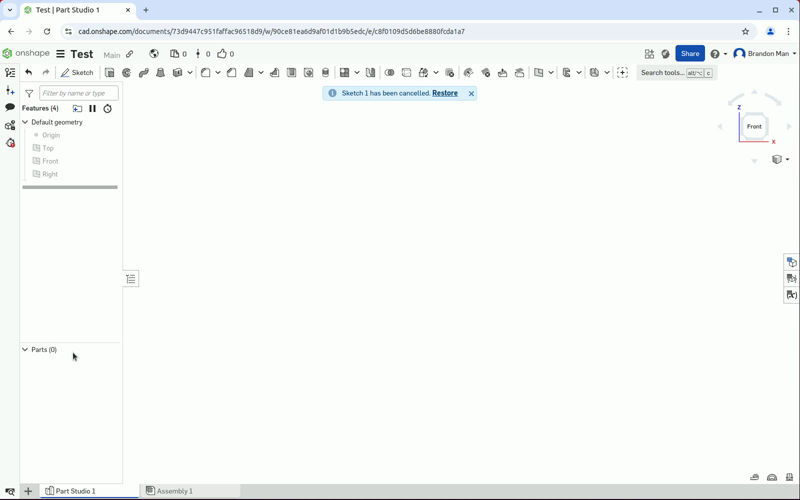
key(shift+y)
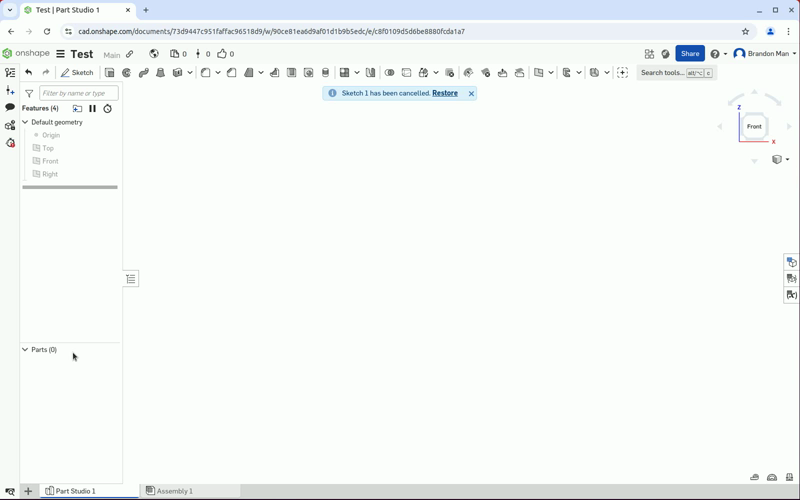
key(shift+s)
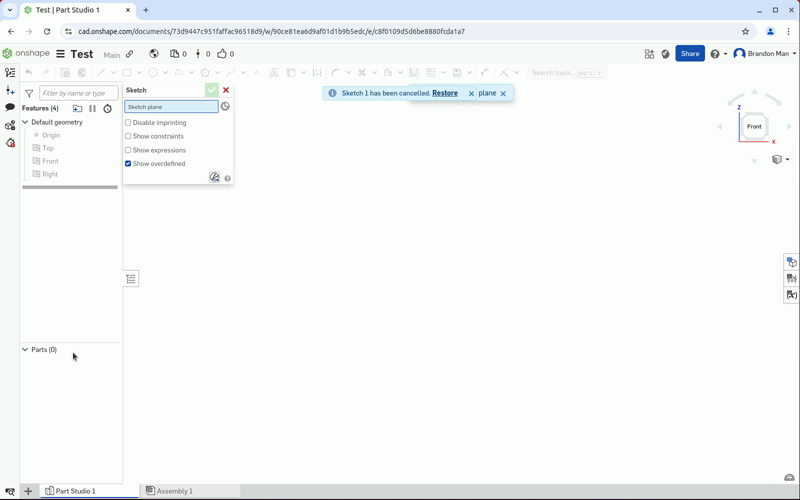
mouse_move(73, 163)
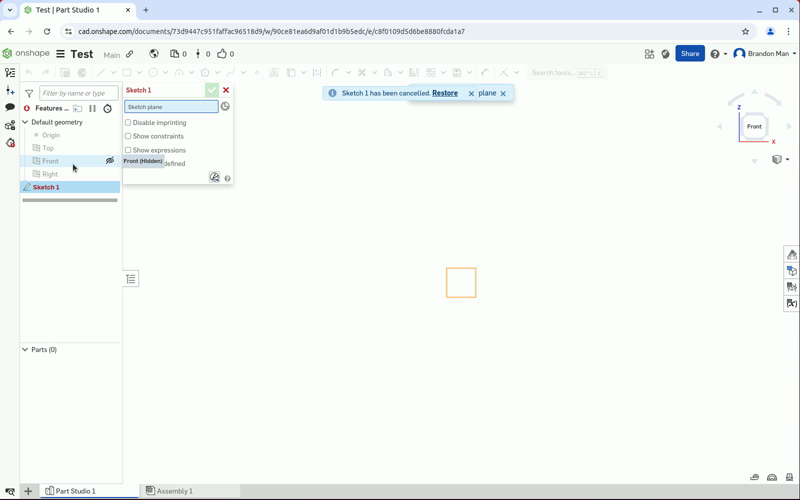
click(73, 163)
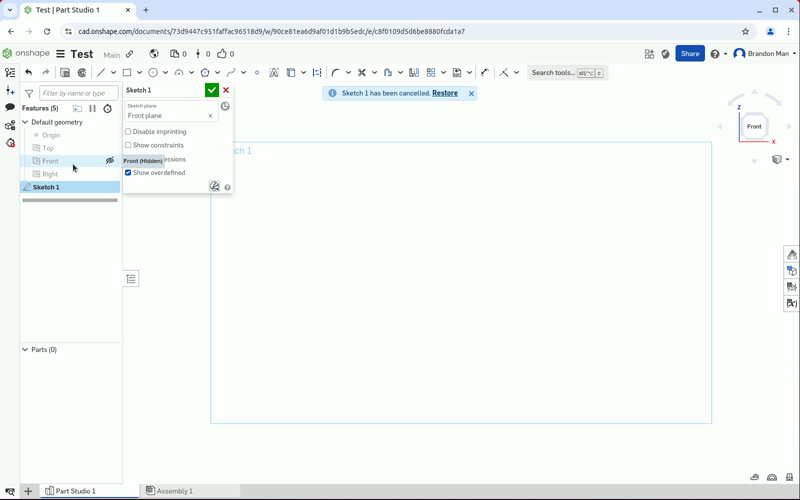
mouse_move(73, 352)
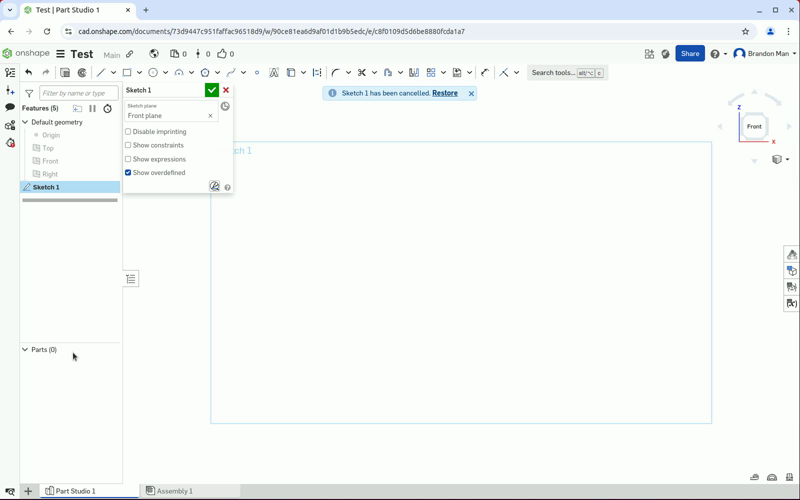
key(y)
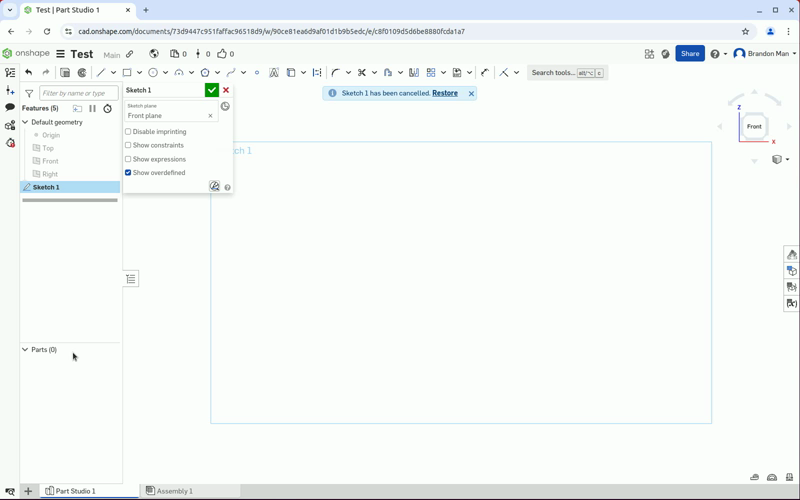
key(l)
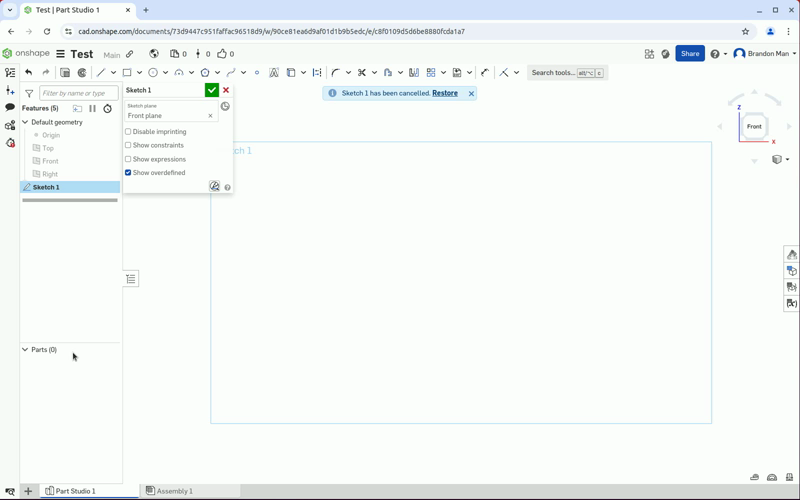
key_down(shift)
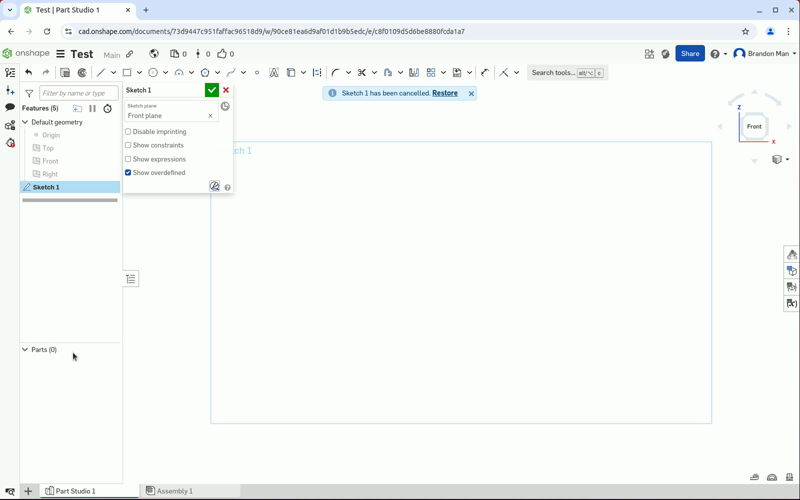
mouse_move(376, 282)
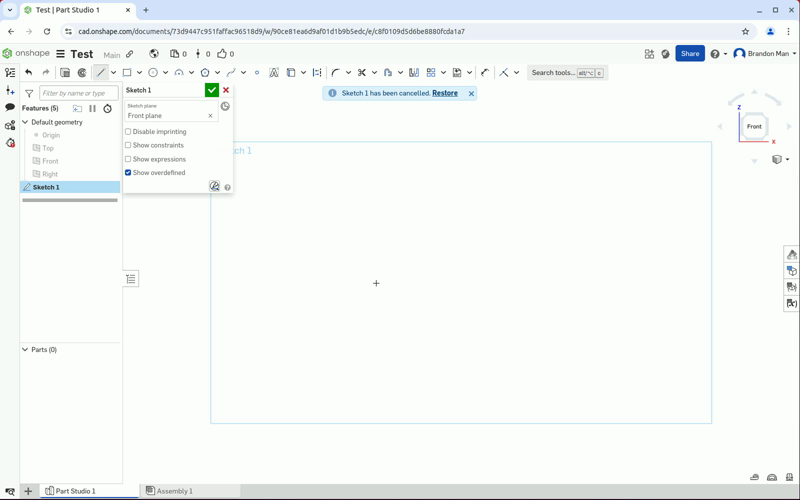
click(376, 282)
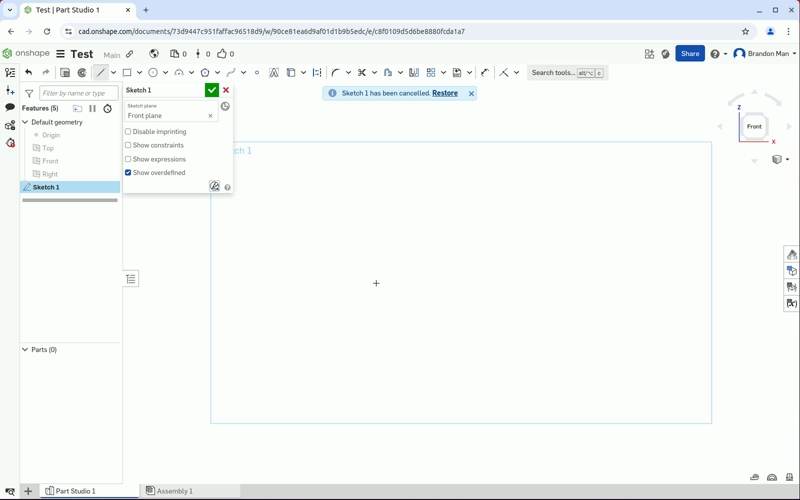
key_up(shift)
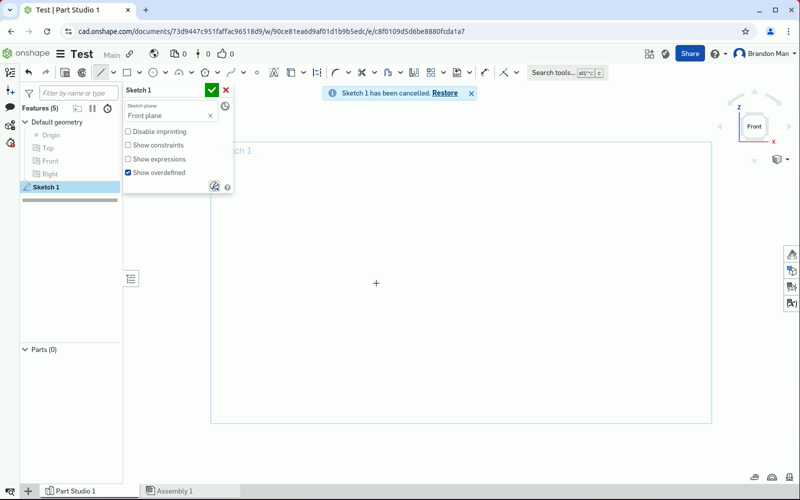
key_down(shift)
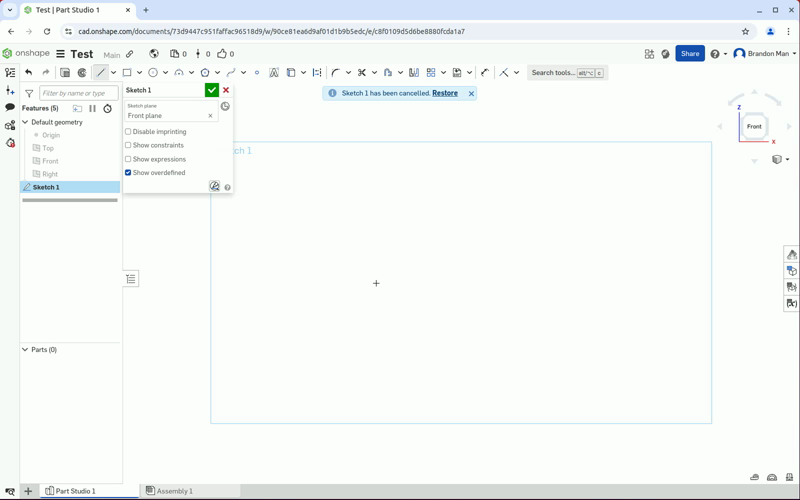
mouse_move(544, 282)
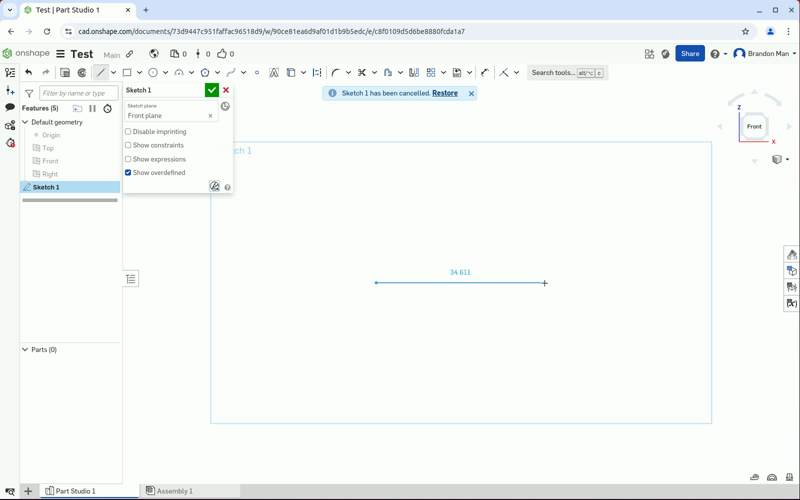
click(544, 282)
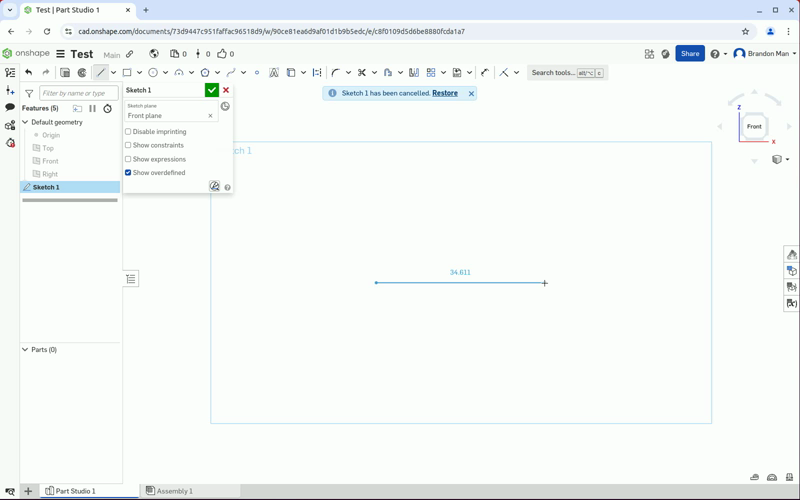
key_up(shift)
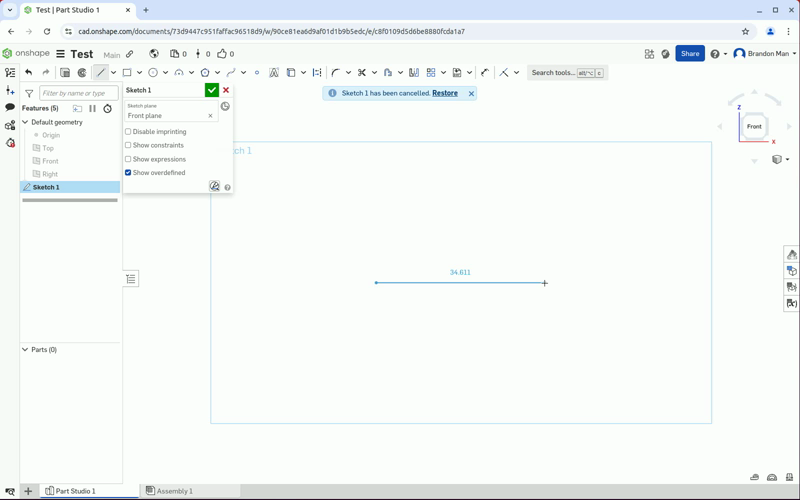
key_down(shift)
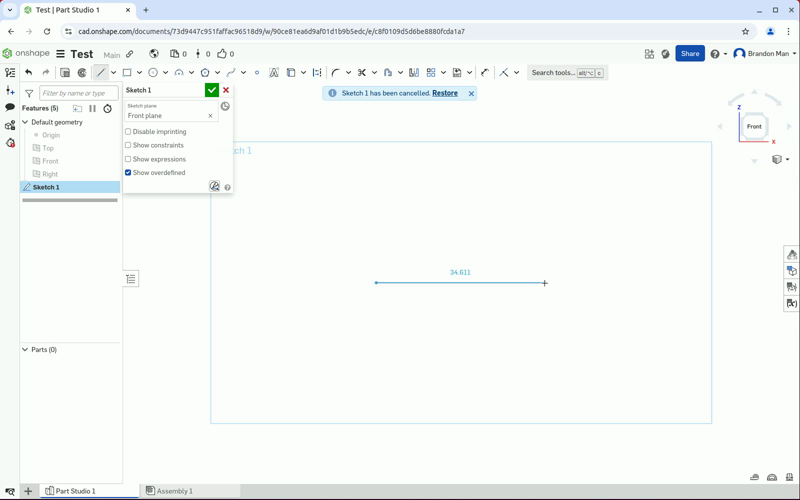
mouse_move(544, 171)
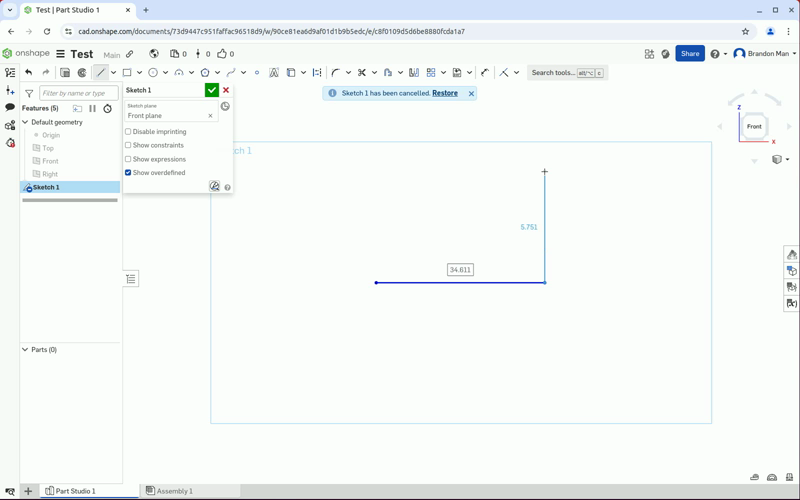
click(544, 171)
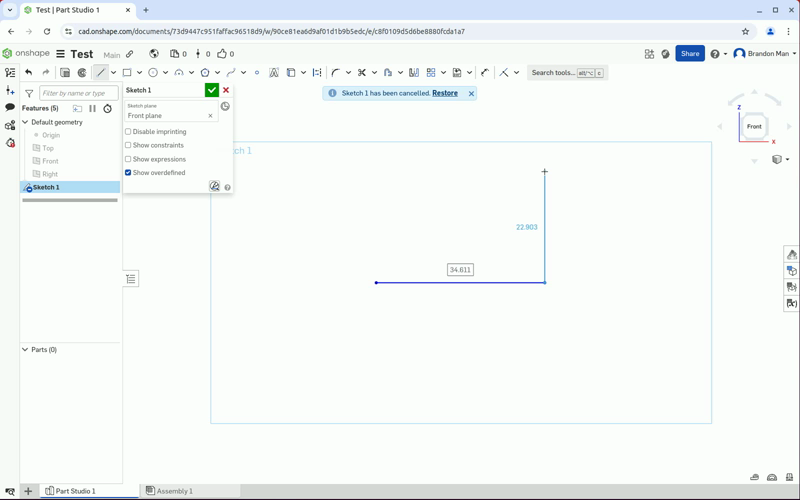
key_up(shift)
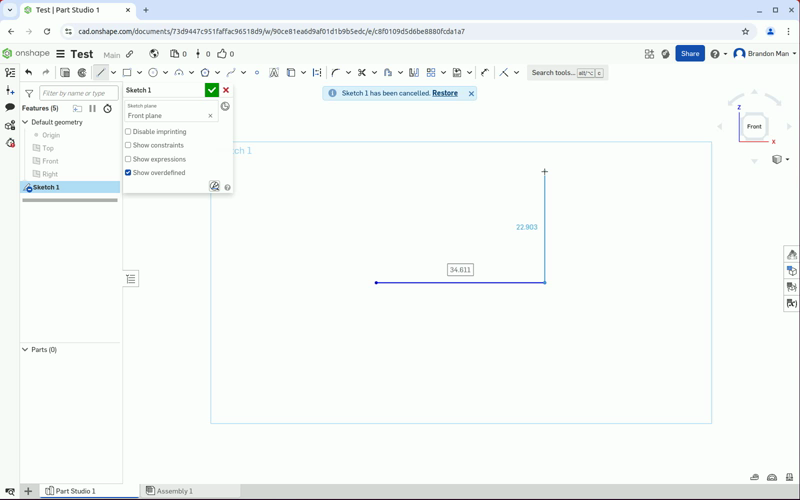
key_down(shift)
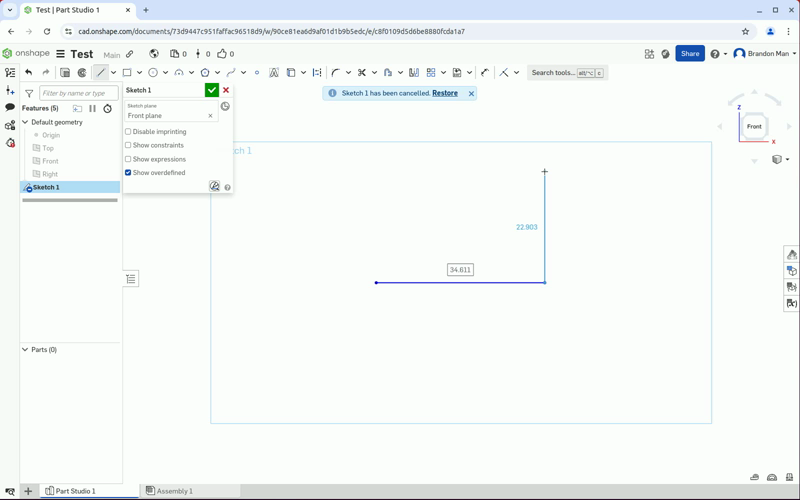
mouse_move(376, 171)
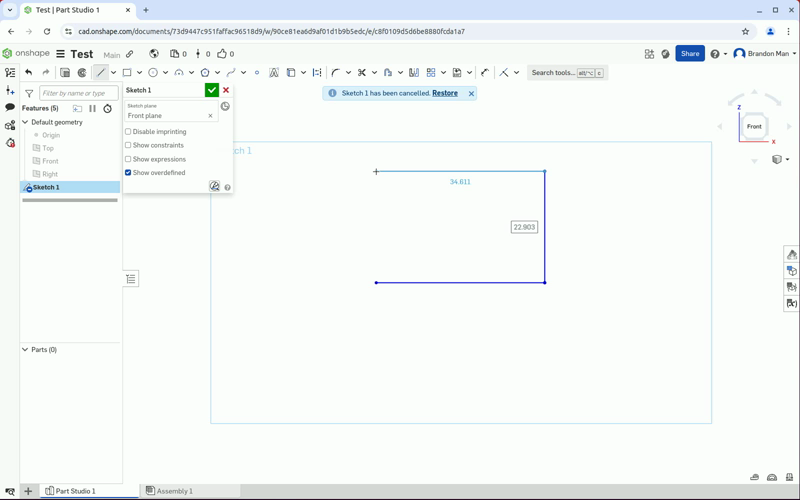
click(376, 171)
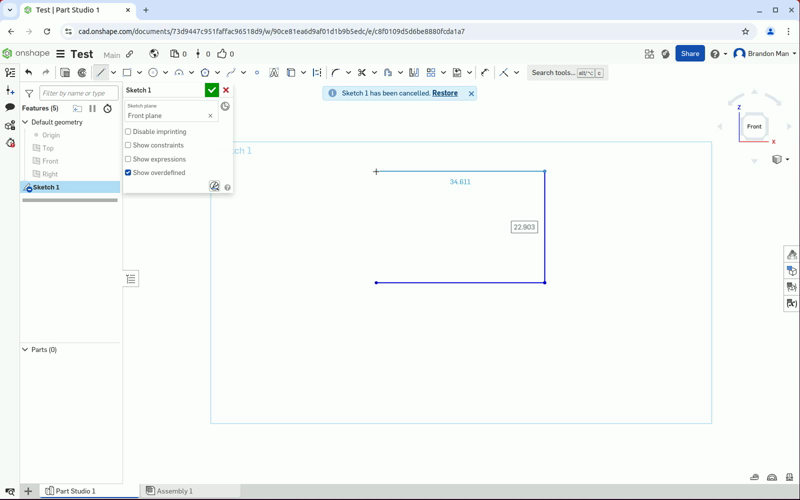
key_up(shift)
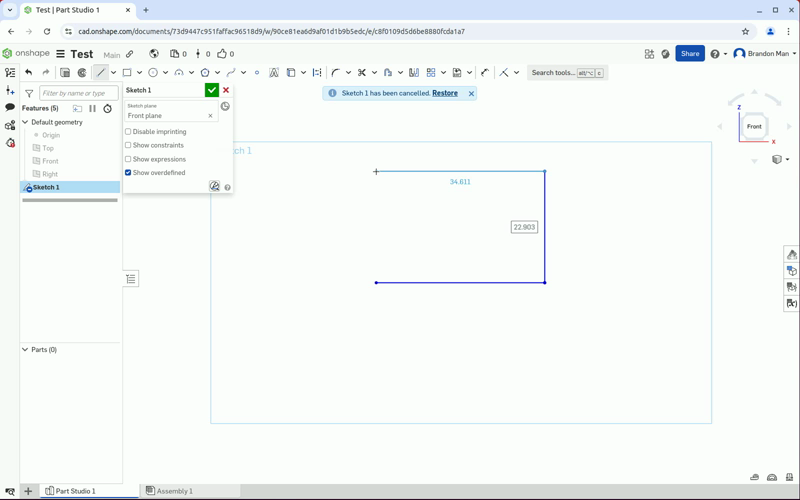
key_down(shift)
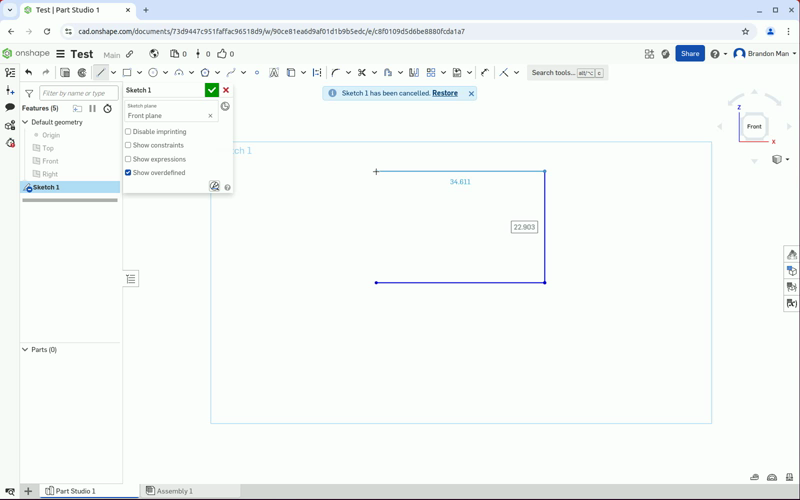
mouse_move(376, 282)
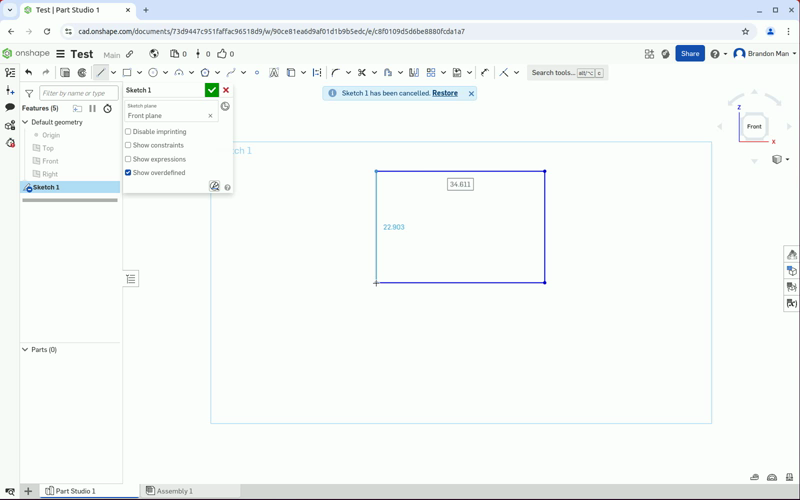
key_up(shift)
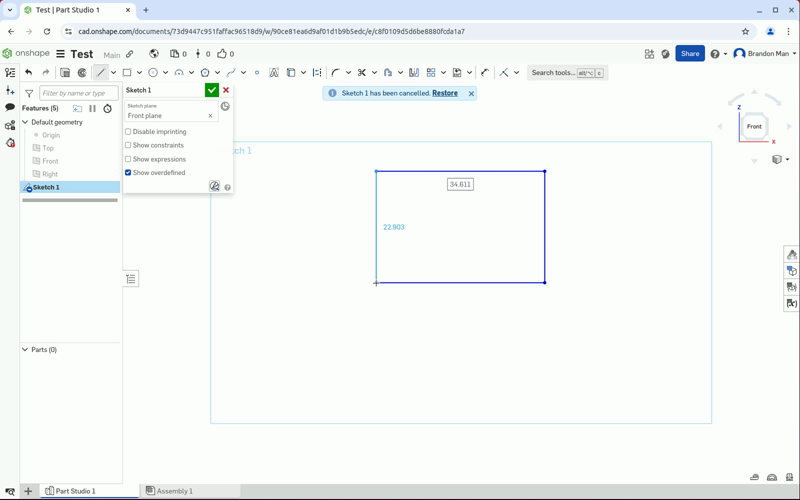
click(376, 282)
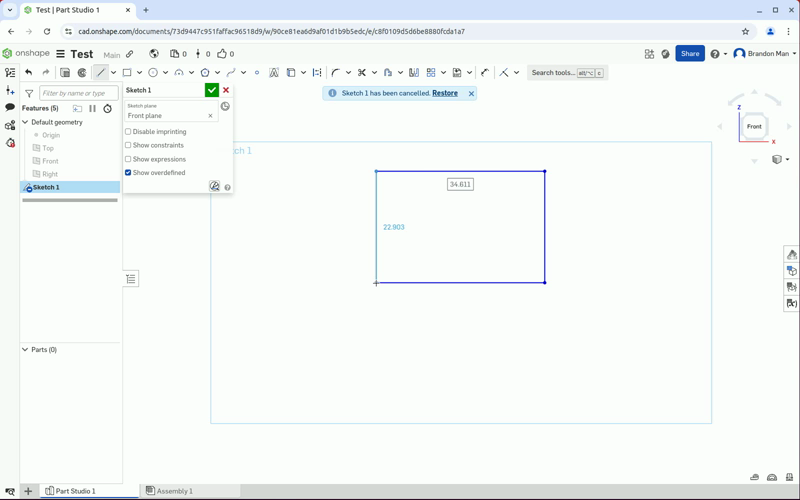
key(esc)
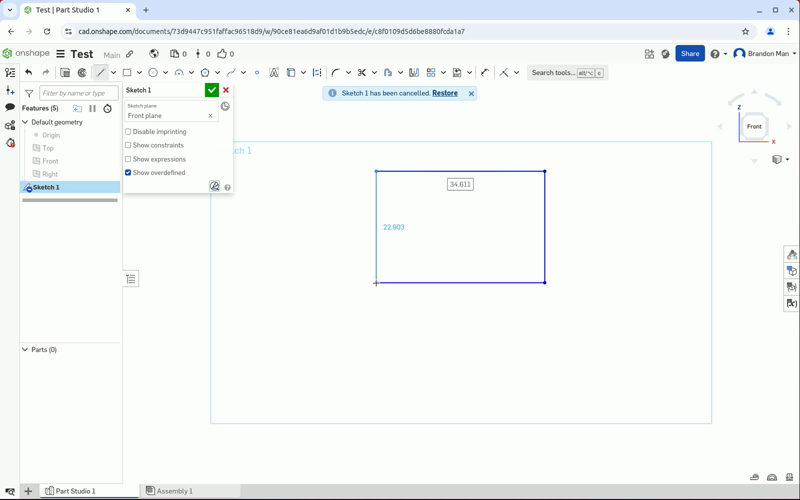
mouse_move(480, 188)
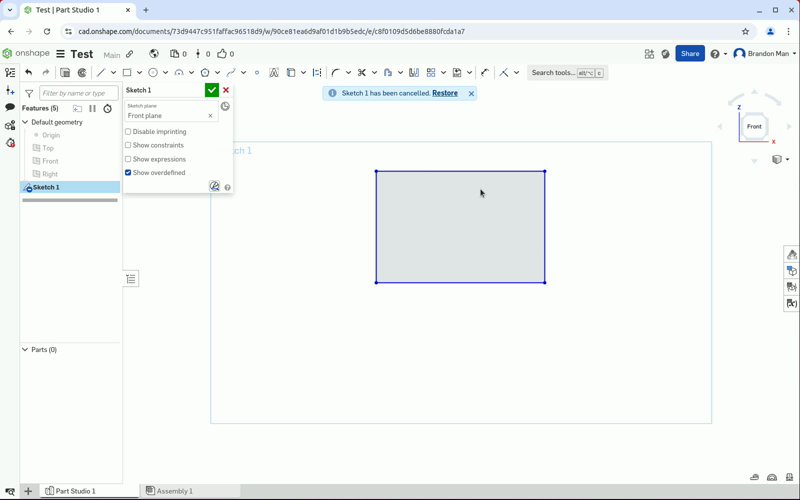
click(480, 188)
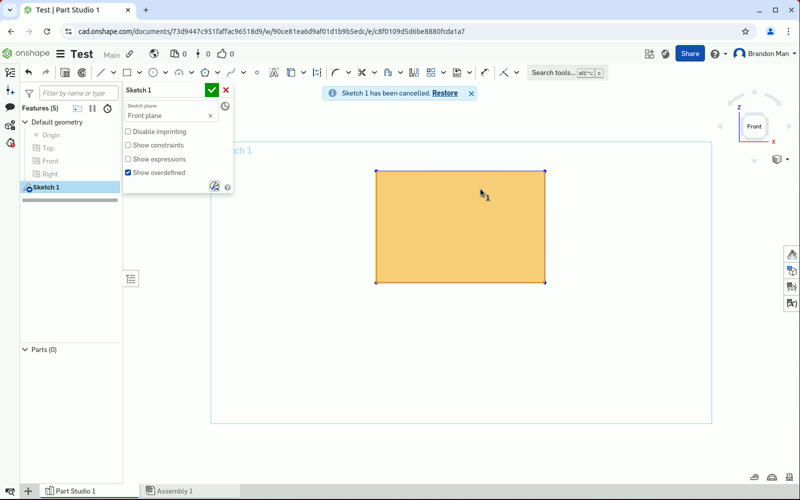
mouse_move(73, 352)
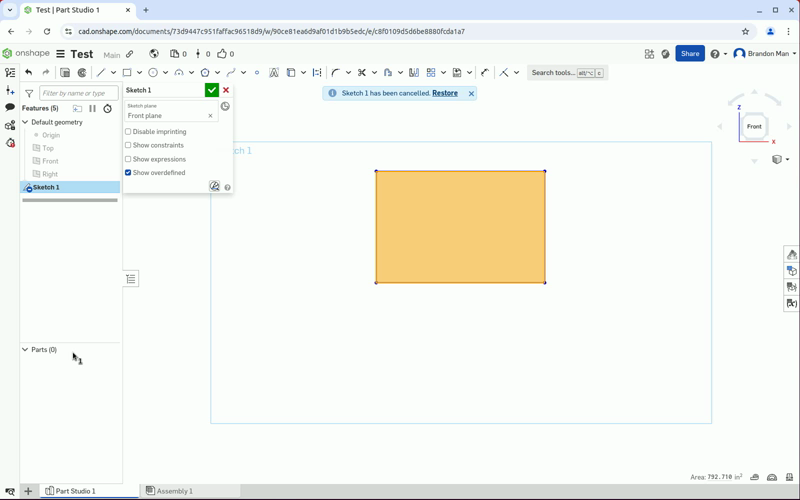
key(shift+y)
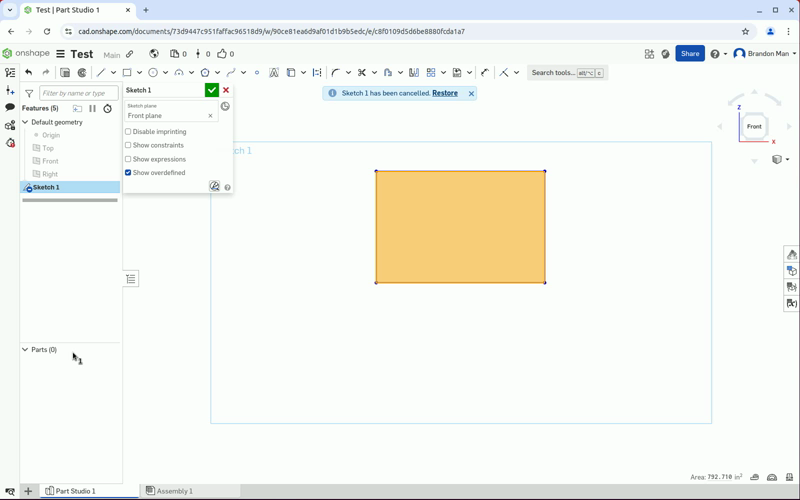
key(shift+e)
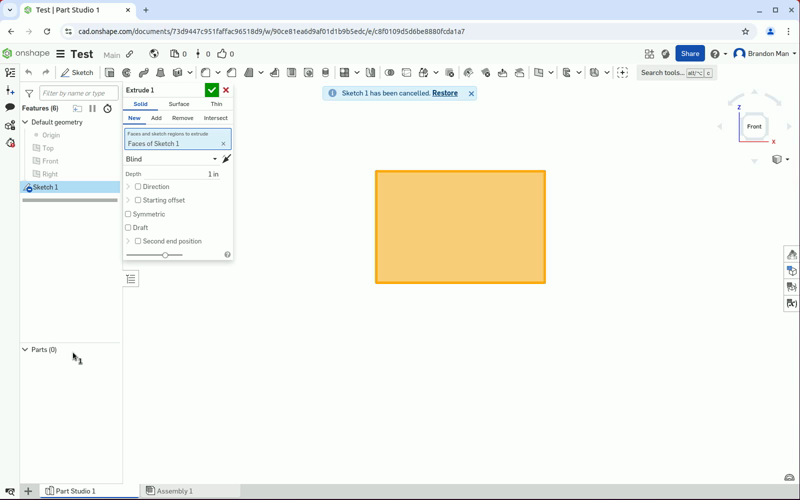
mouse_move(143, 106)
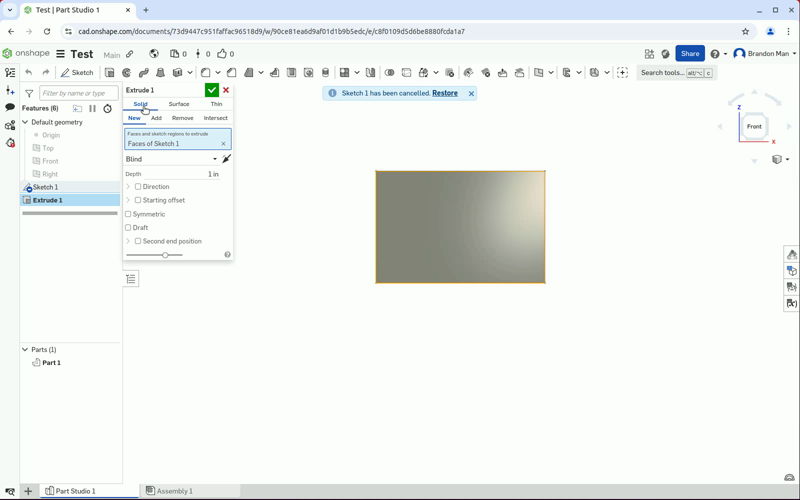
click(143, 106)
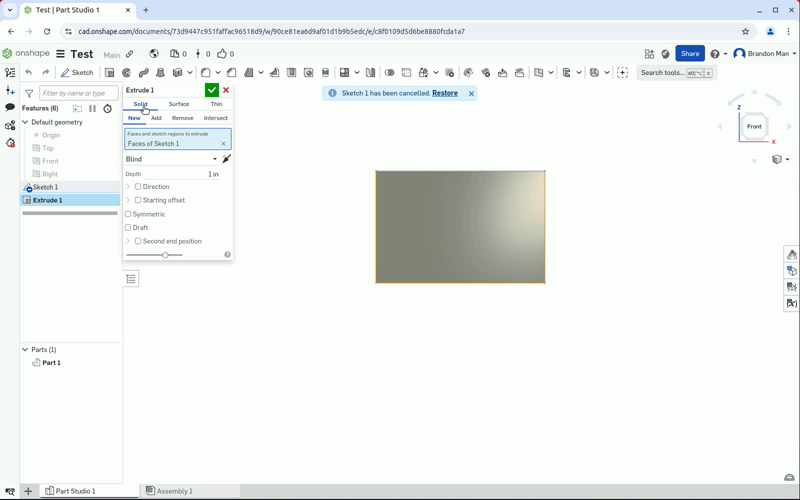
mouse_move(137, 120)
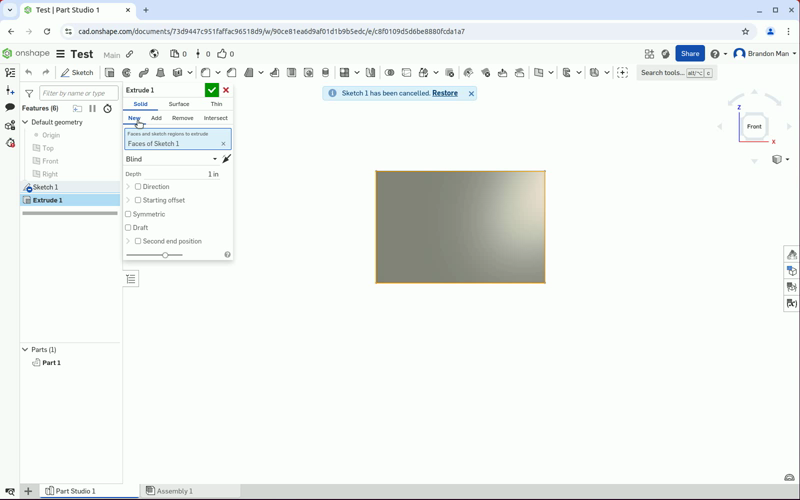
click(137, 120)
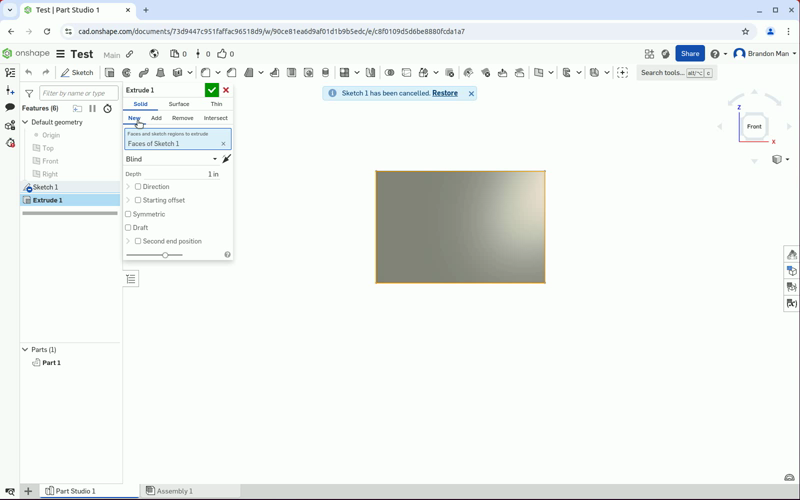
key(tab, 4)
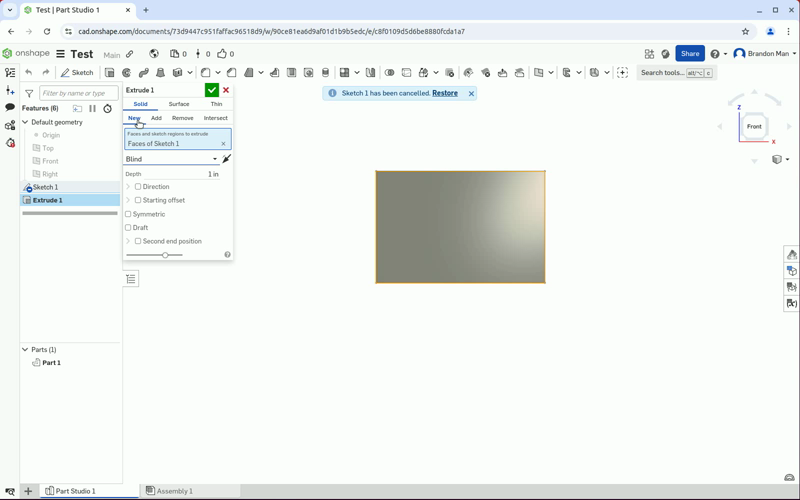
text(23.108)
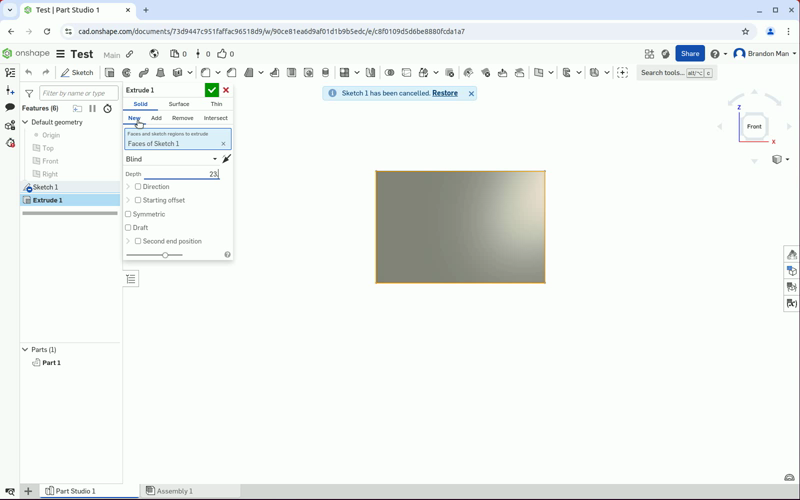
key(tab, 3)
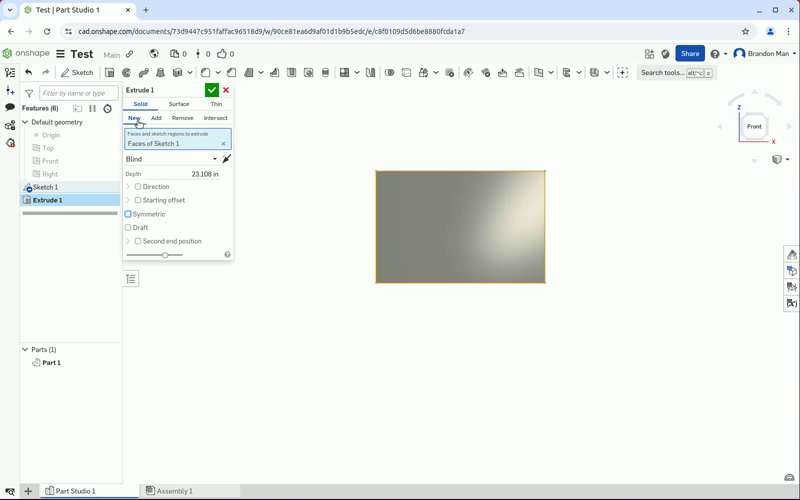
key(space)
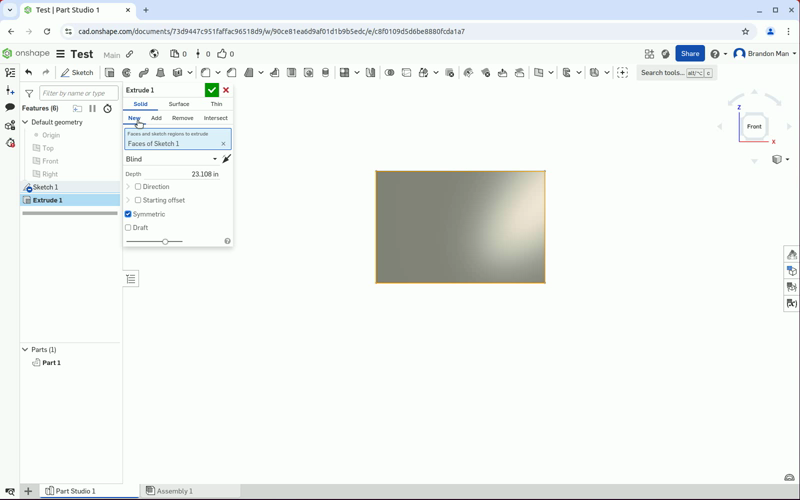
key(enter)
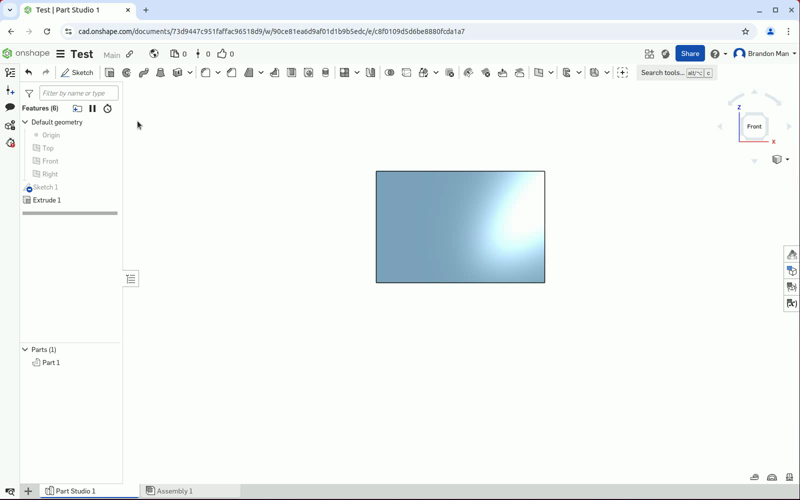
key(shift+h)
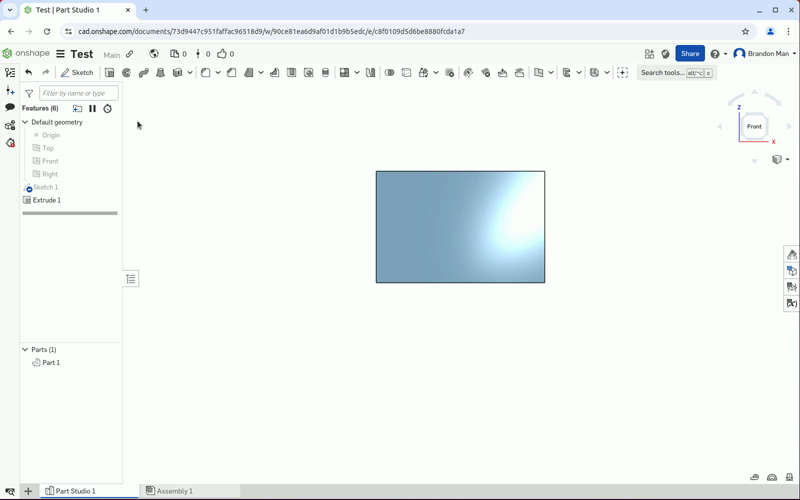
key(shift+h)
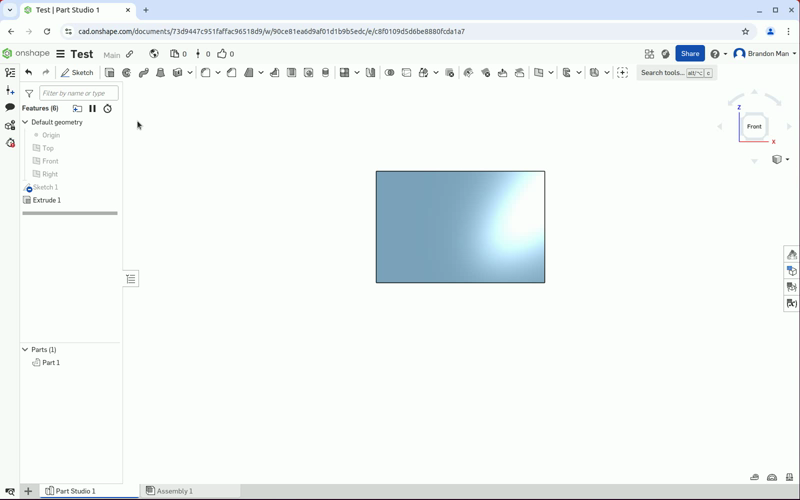
mouse_move(73, 189)
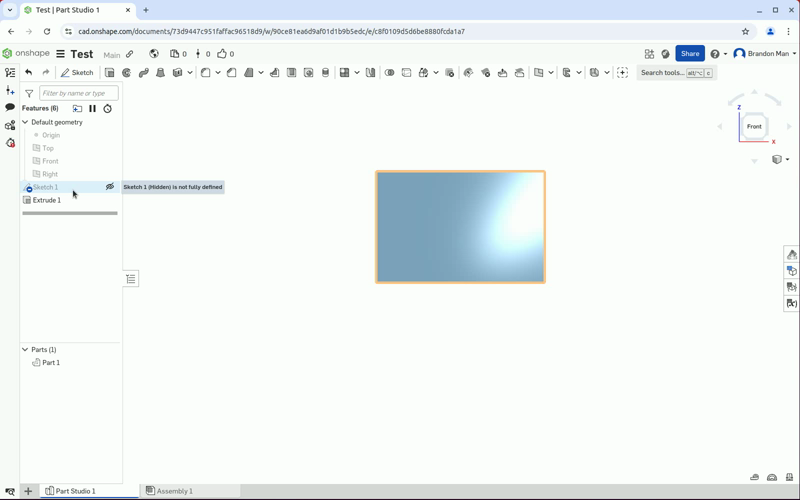
click(73, 189)
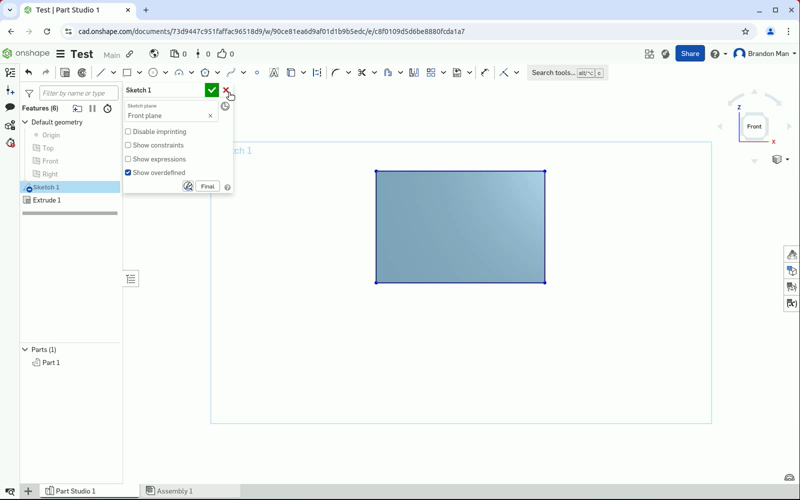
mouse_move(229, 92)
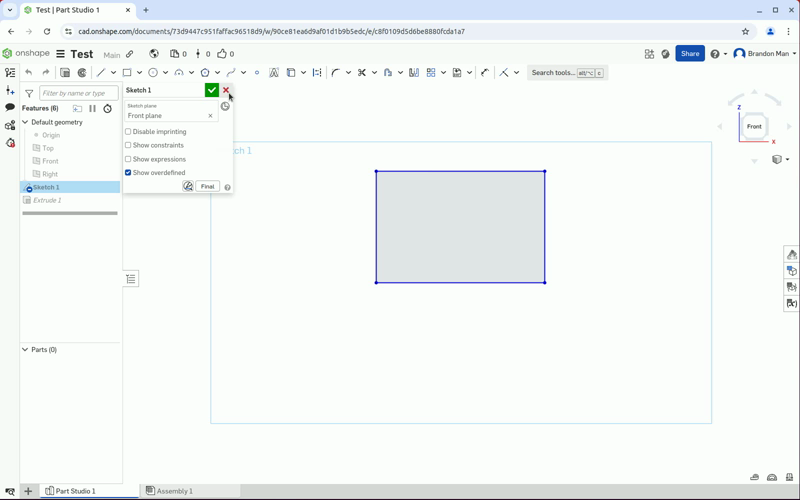
click(229, 92)
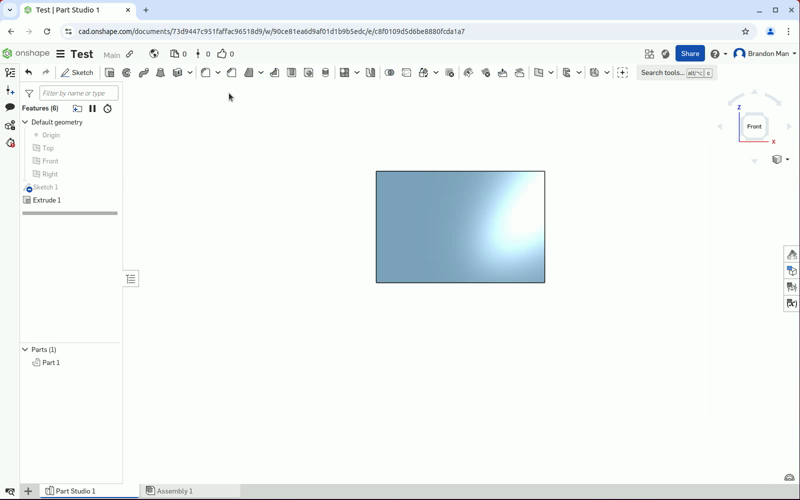
mouse_move(73, 352)
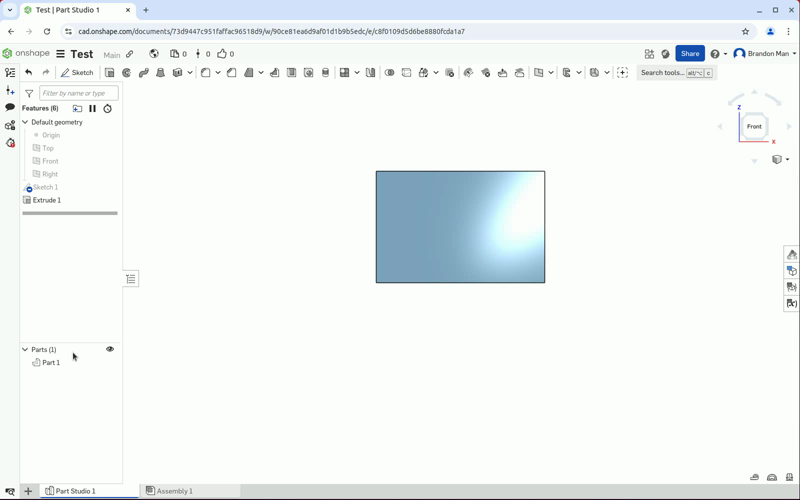
key(y)
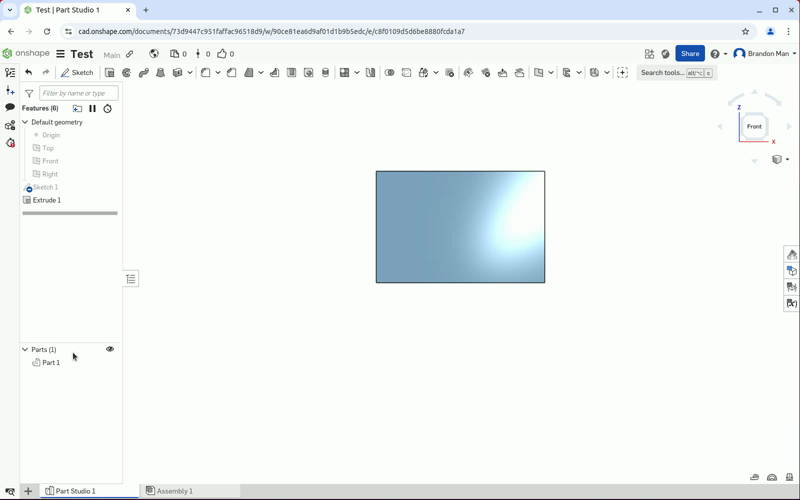
key(shift+p)
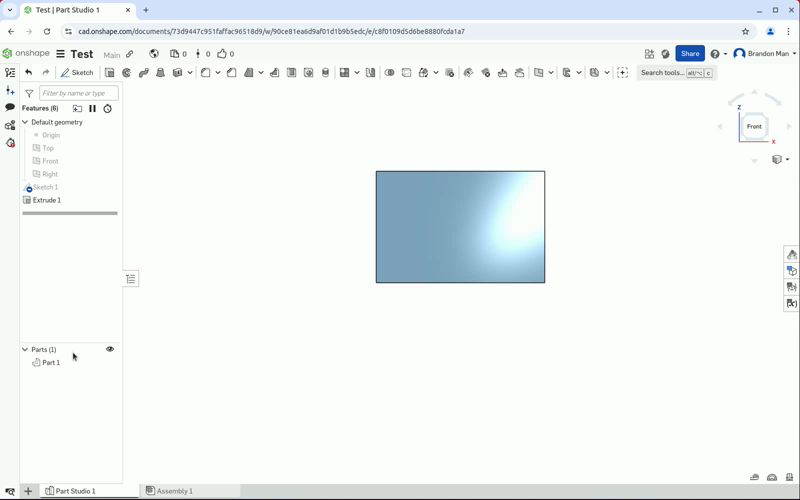
key(space)
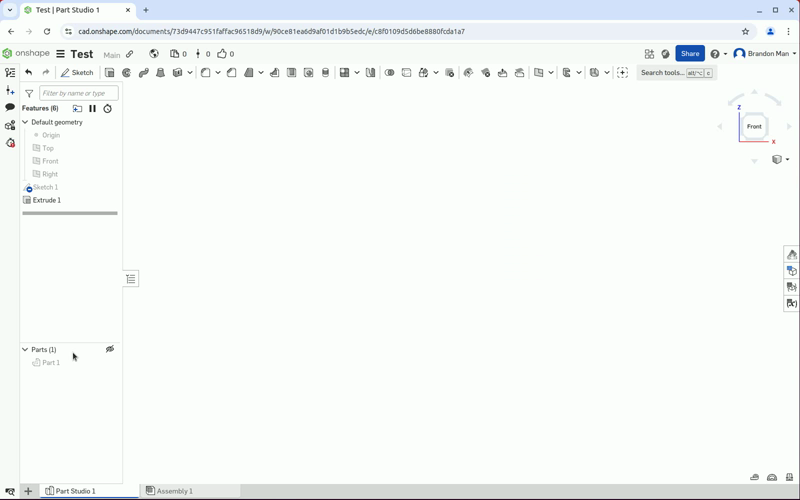
key_down(shift)
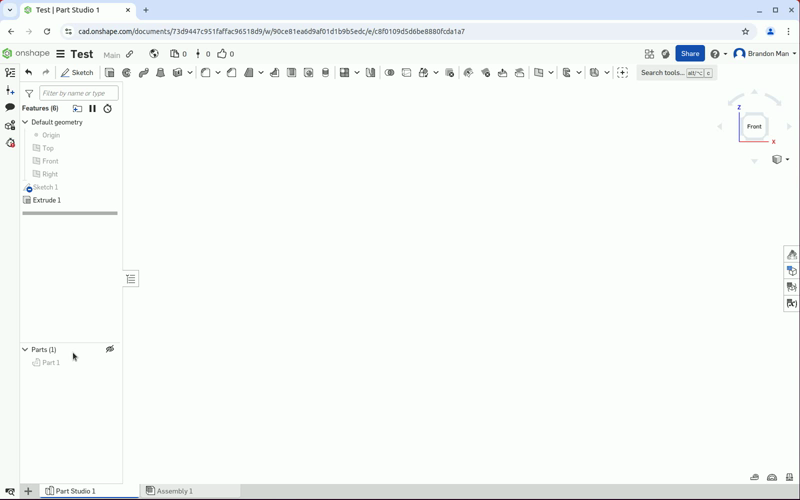
key(left)
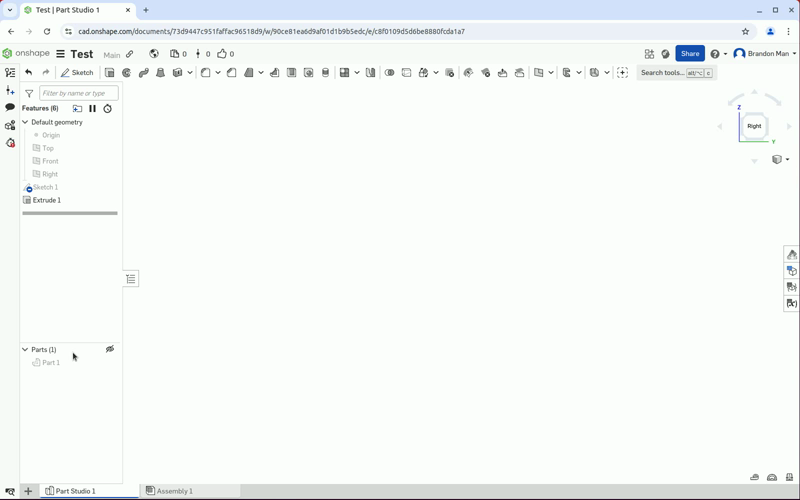
key_up(shift)
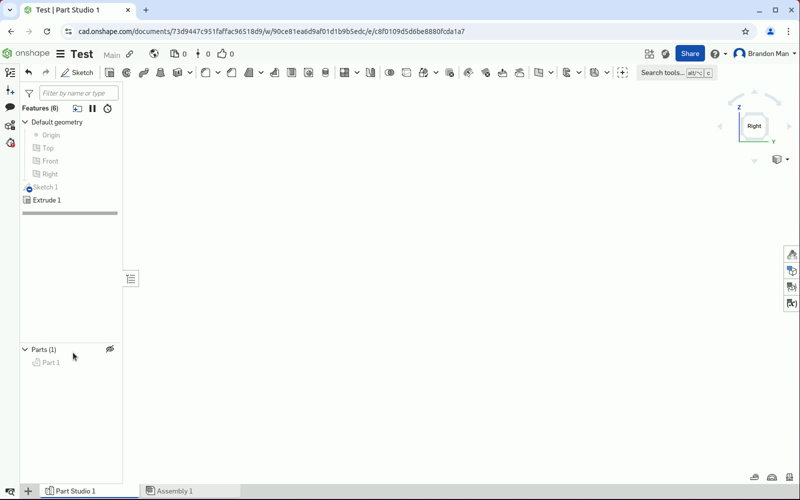
mouse_move(73, 352)
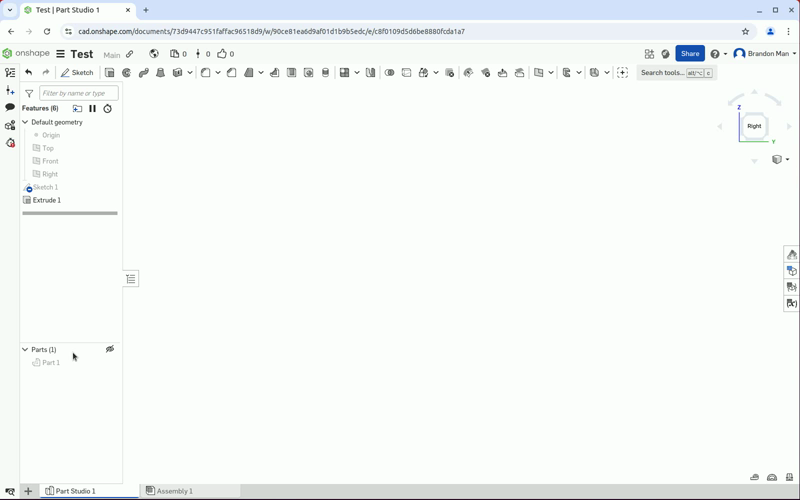
key(shift+y)
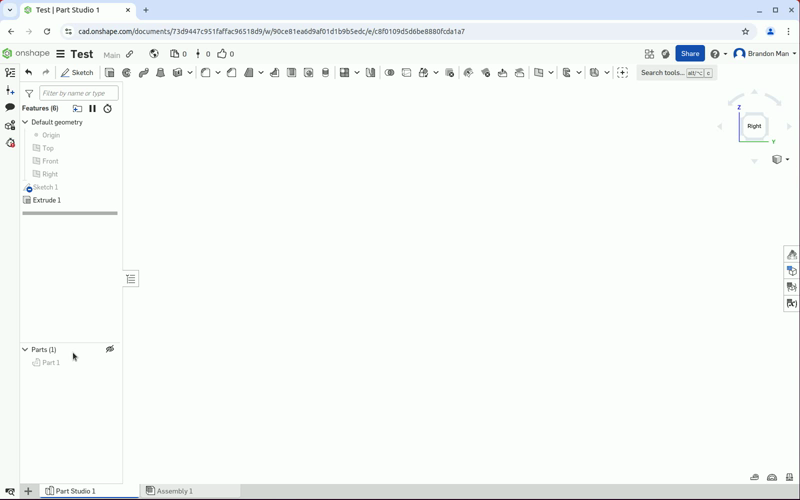
key(shift+s)
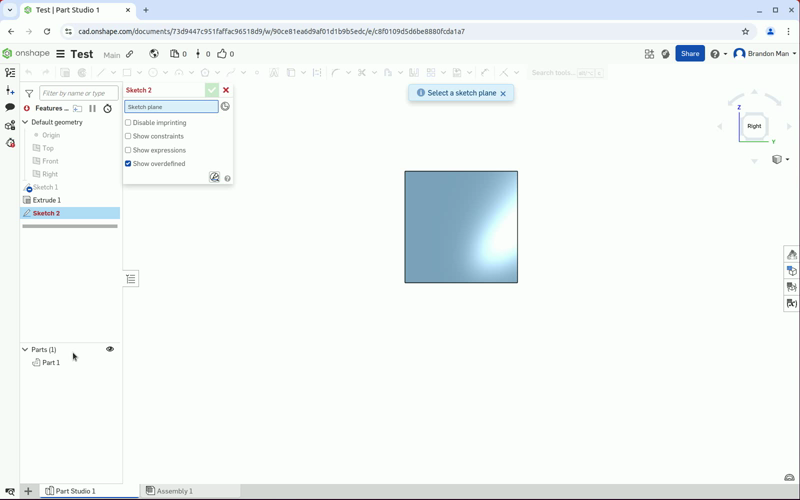
mouse_move(73, 176)
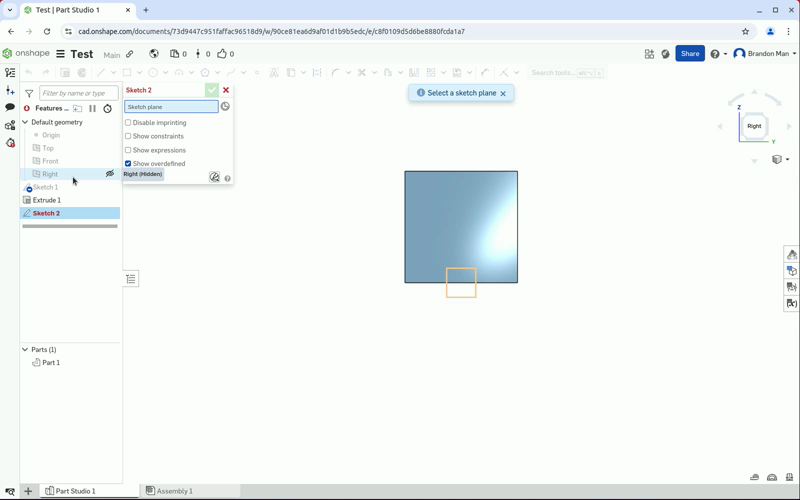
click(73, 176)
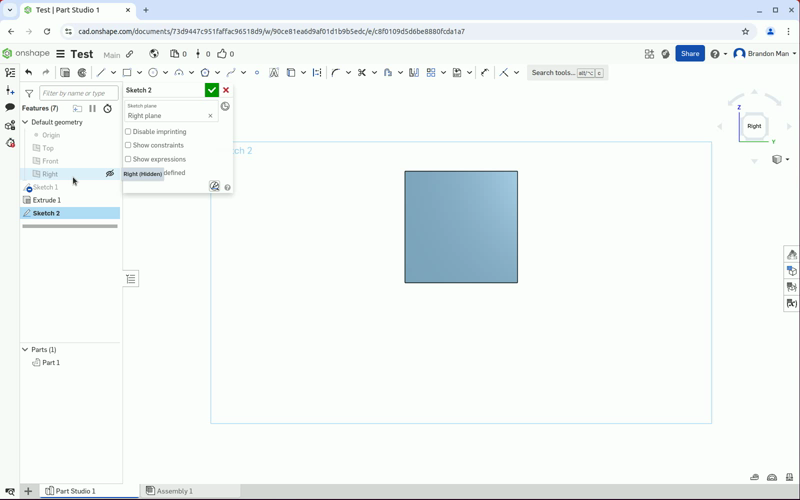
mouse_move(73, 352)
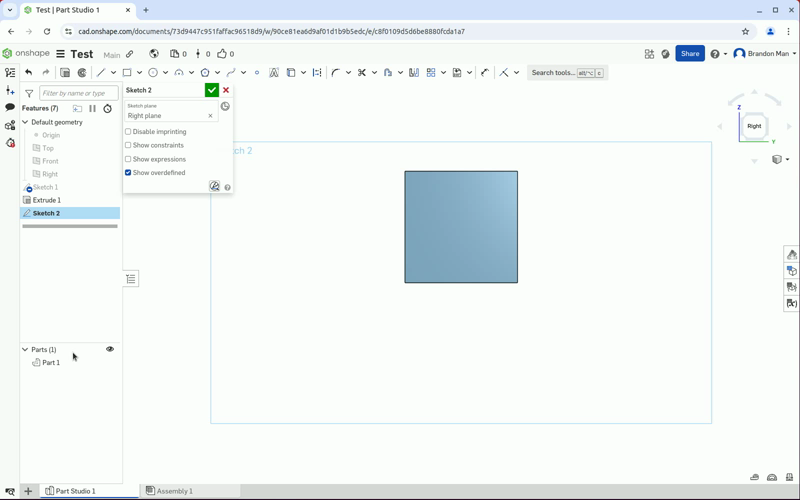
key(y)
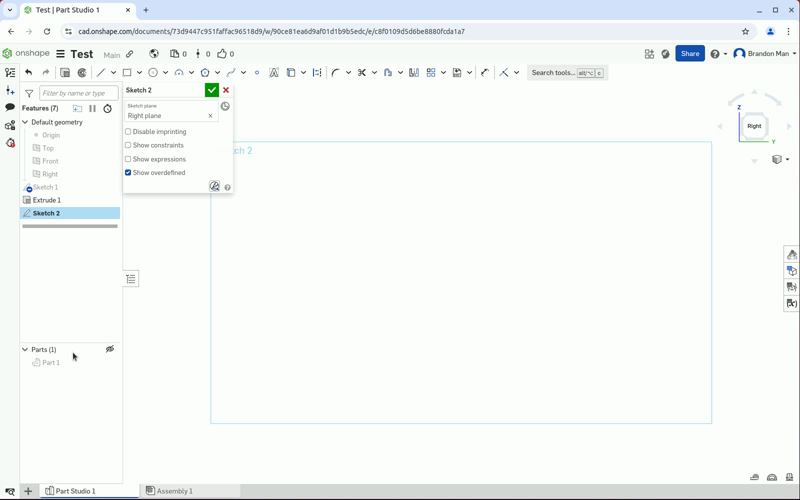
key(l)
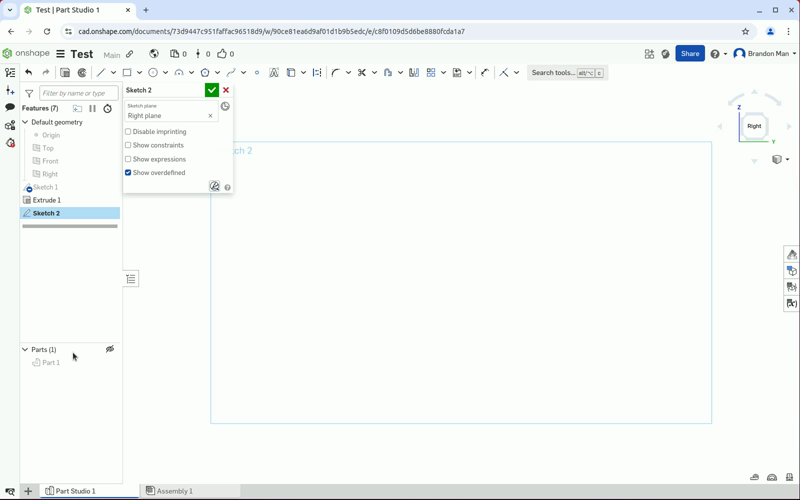
key_down(shift)
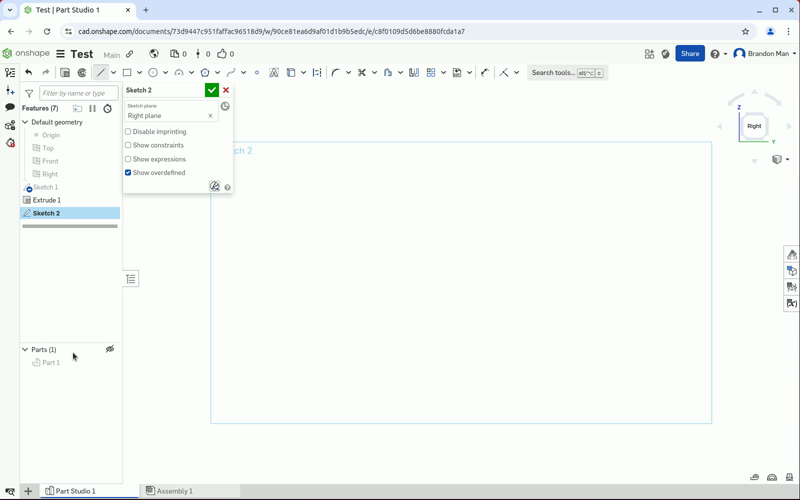
mouse_move(404, 254)
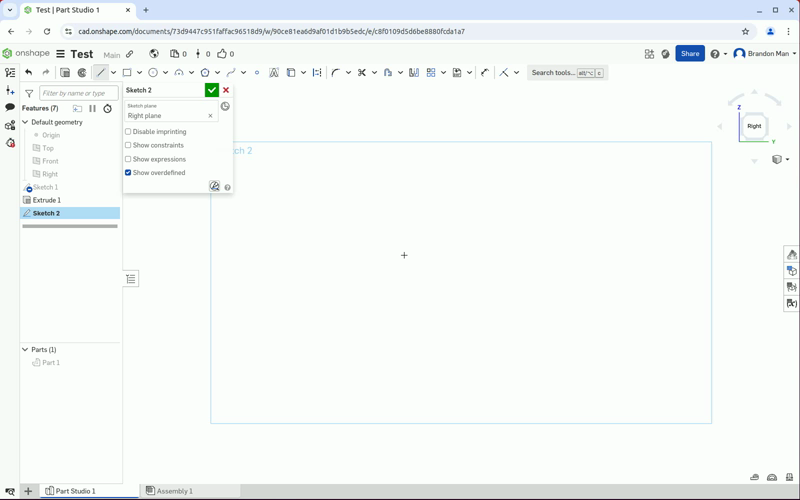
click(404, 254)
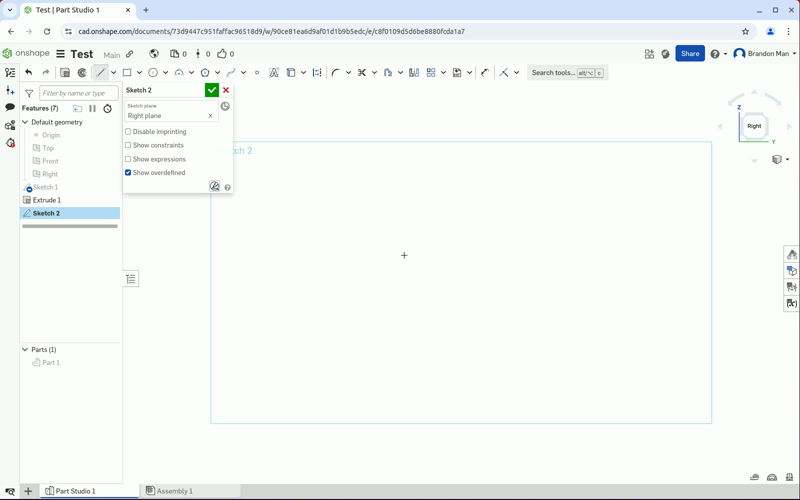
key_up(shift)
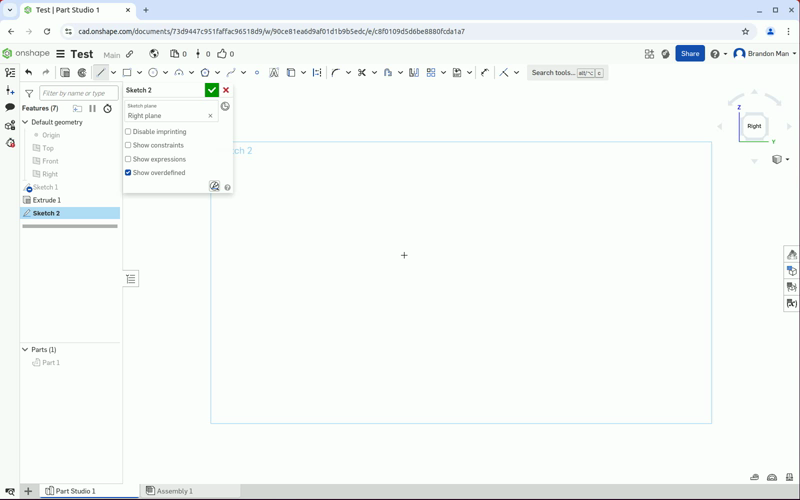
key_down(shift)
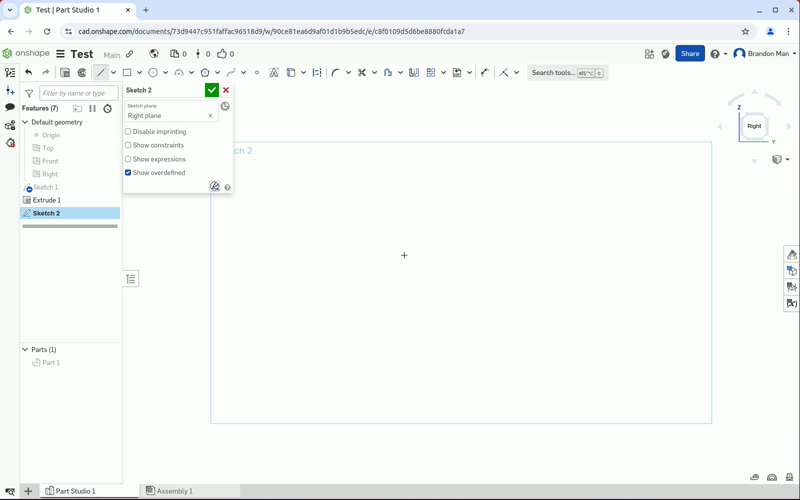
mouse_move(516, 198)
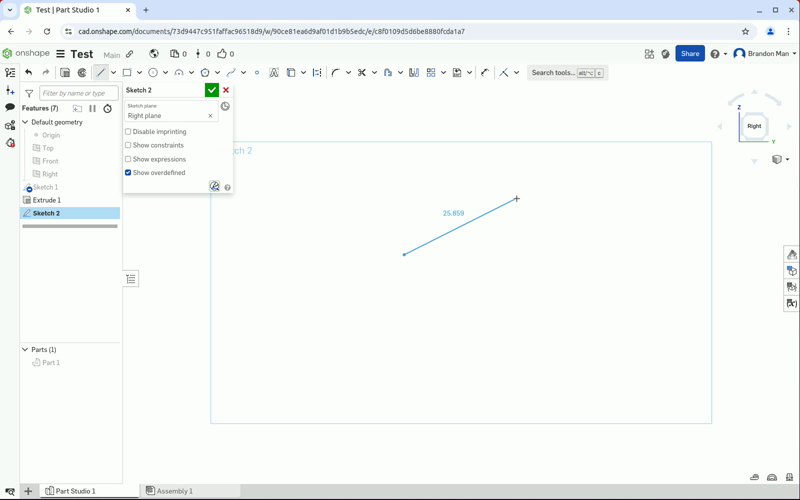
click(516, 198)
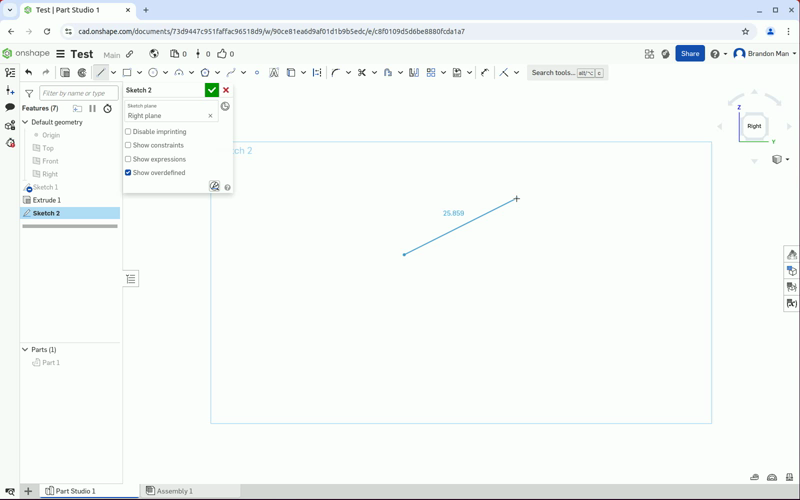
key_up(shift)
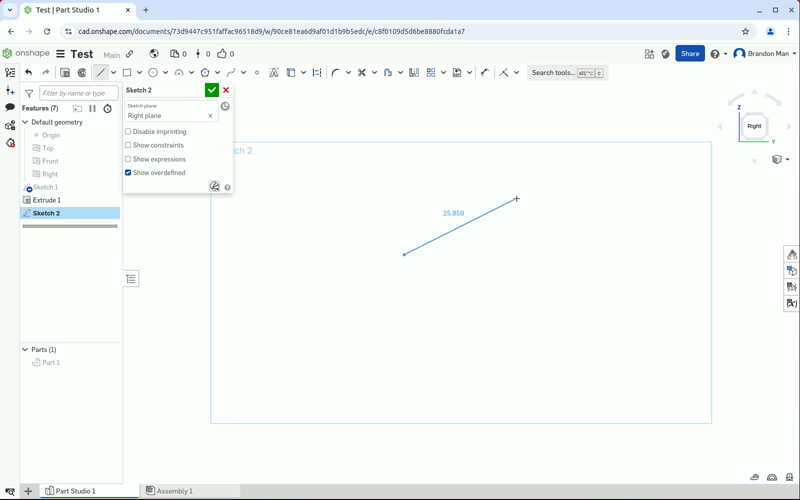
key_down(shift)
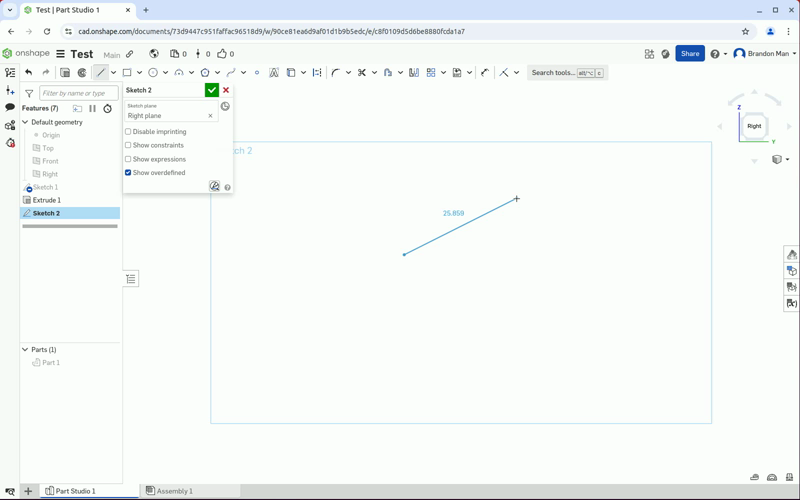
mouse_move(546, 198)
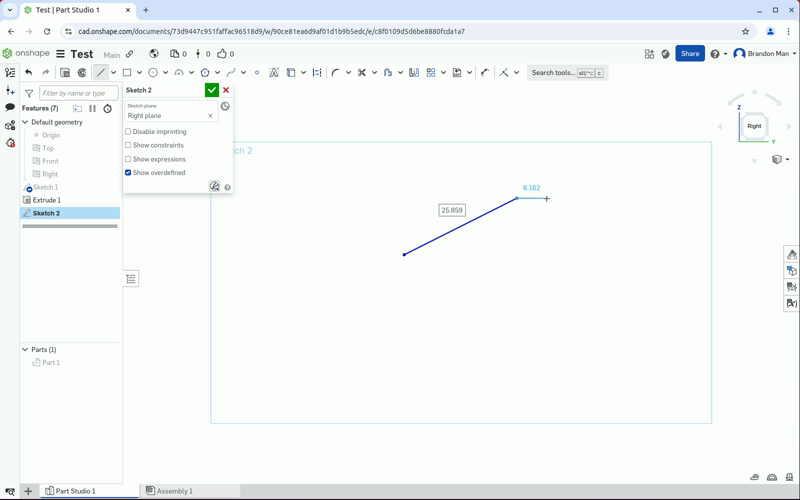
mouse_move(516, 170)
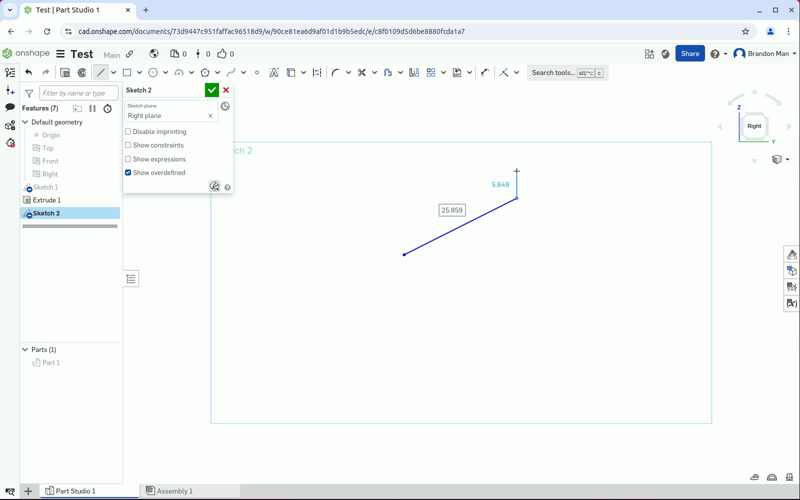
click(516, 170)
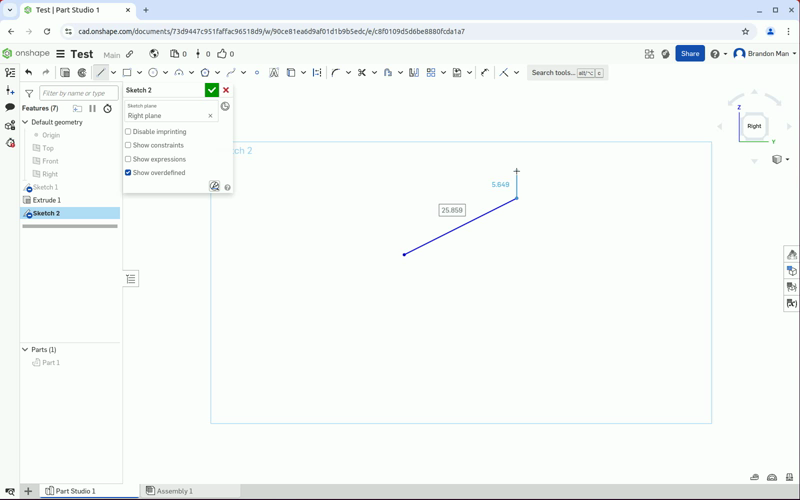
key_up(shift)
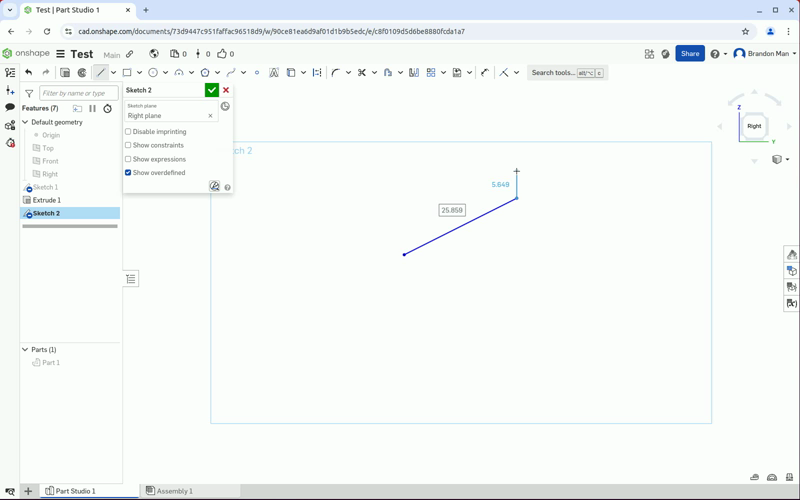
key_down(shift)
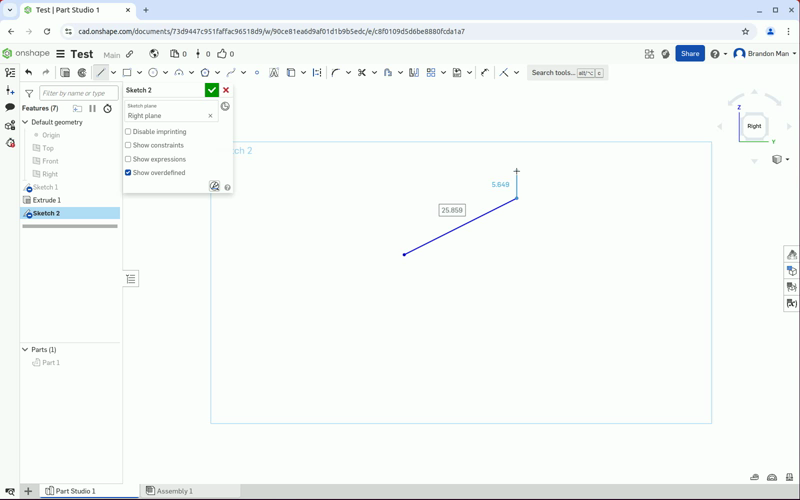
mouse_move(404, 170)
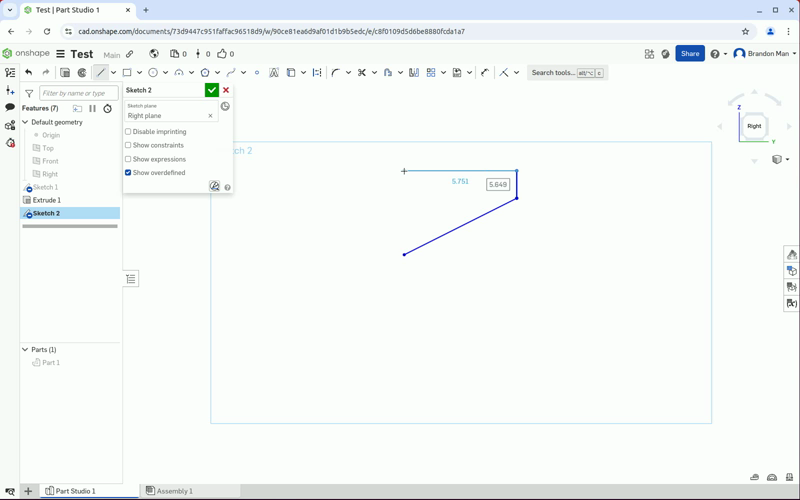
click(404, 170)
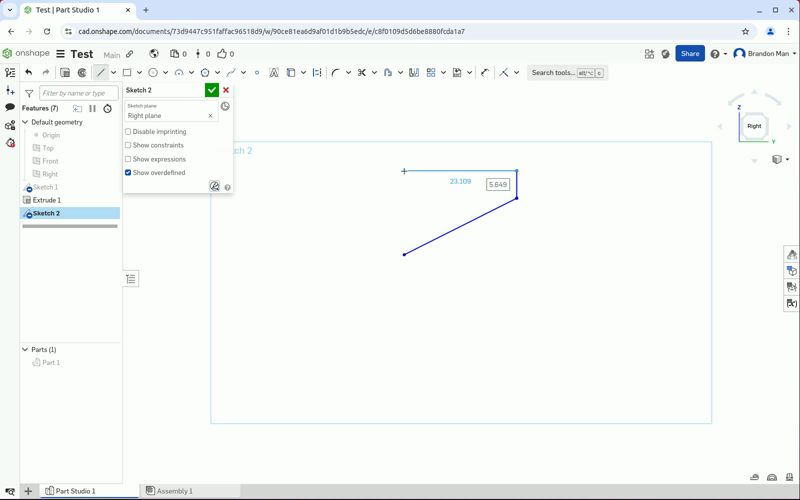
key_up(shift)
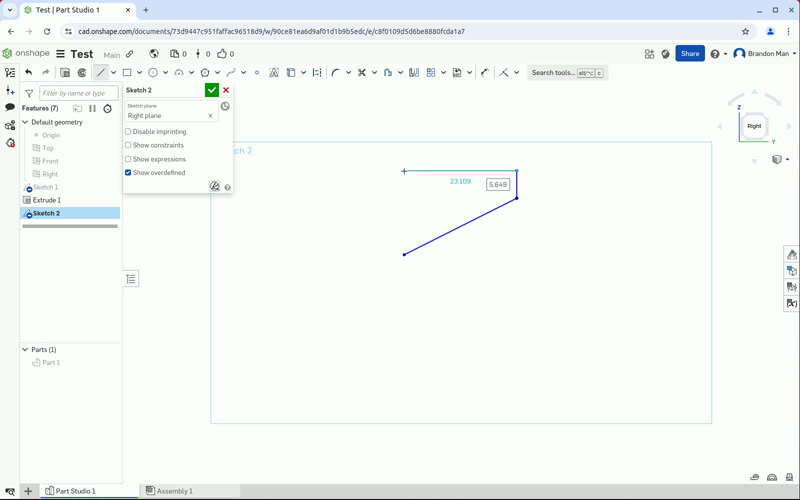
key_down(shift)
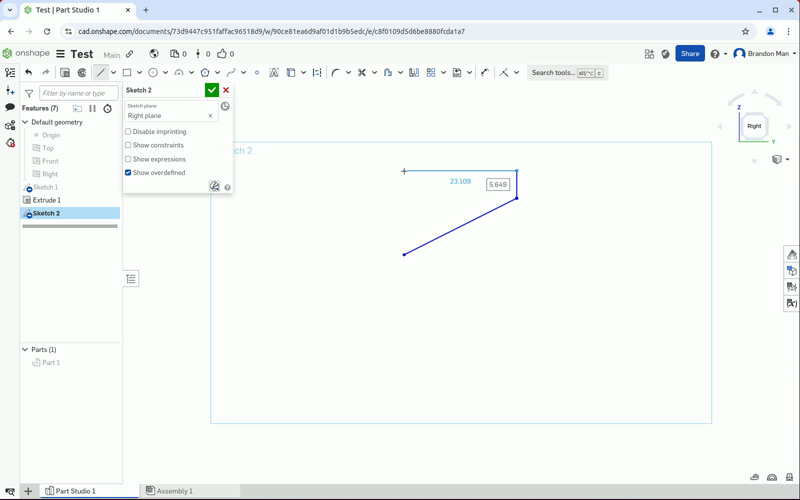
mouse_move(404, 254)
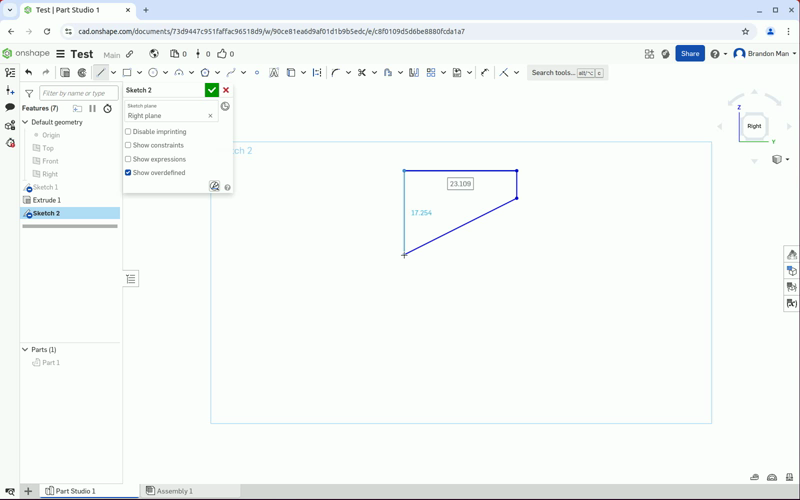
key_up(shift)
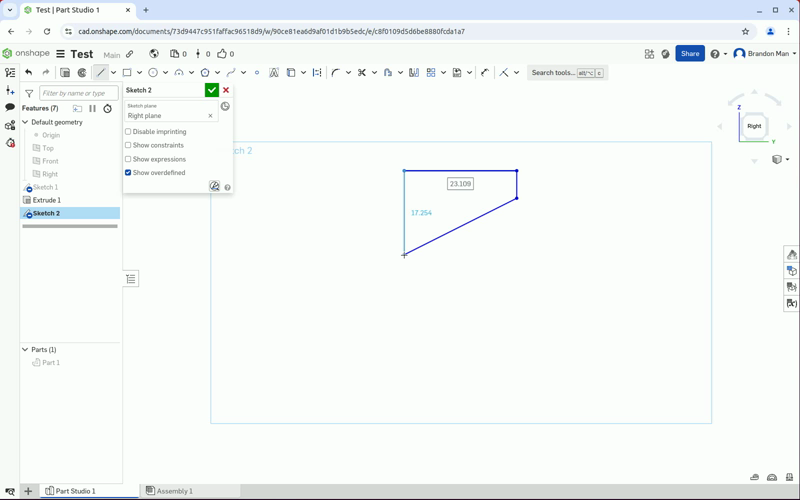
click(404, 254)
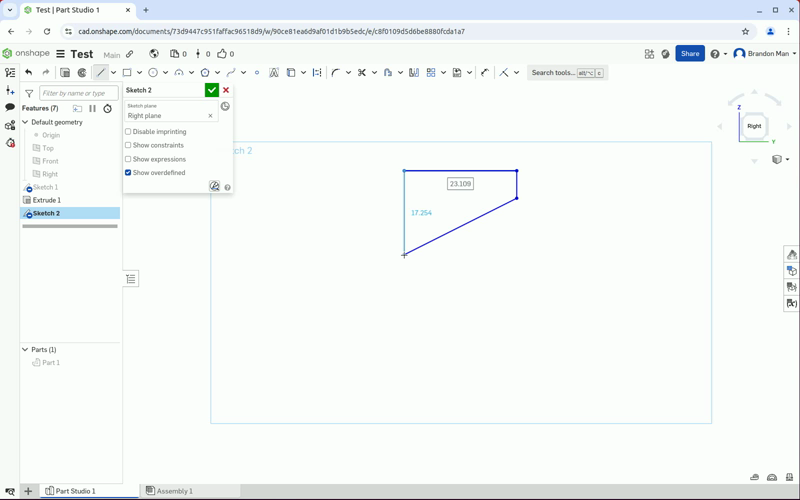
key(esc)
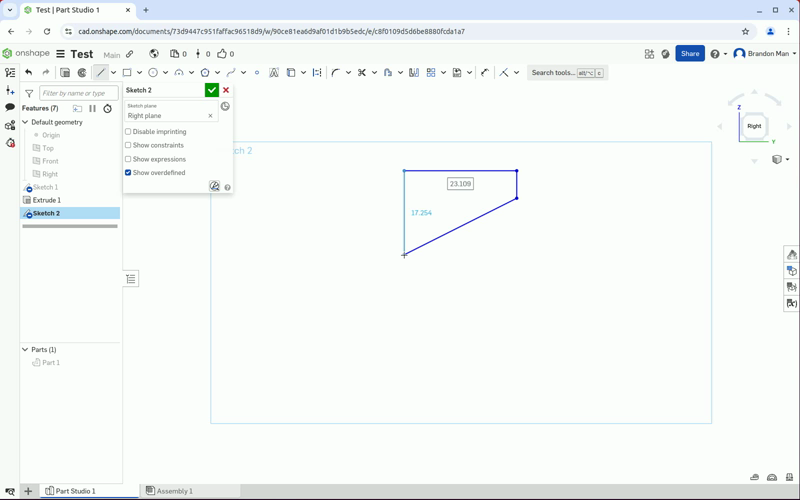
mouse_move(413, 228)
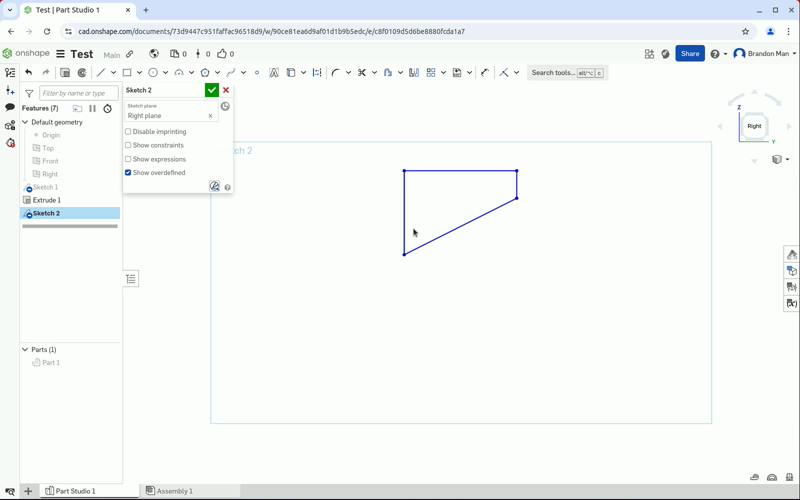
click(413, 228)
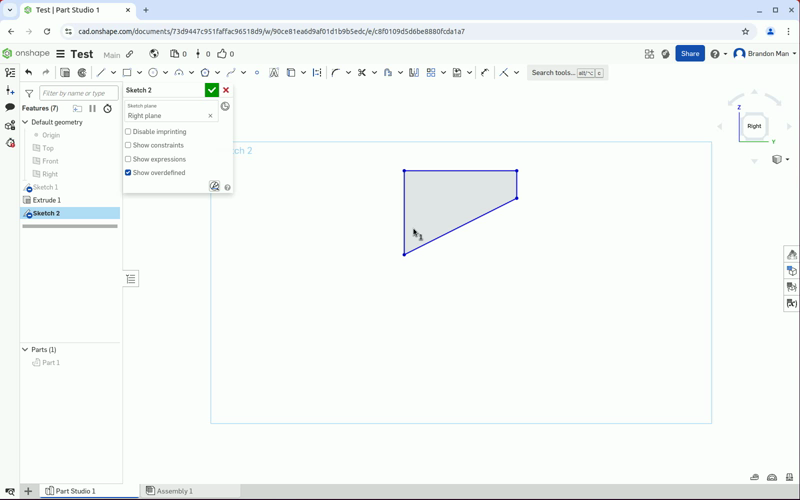
mouse_move(73, 352)
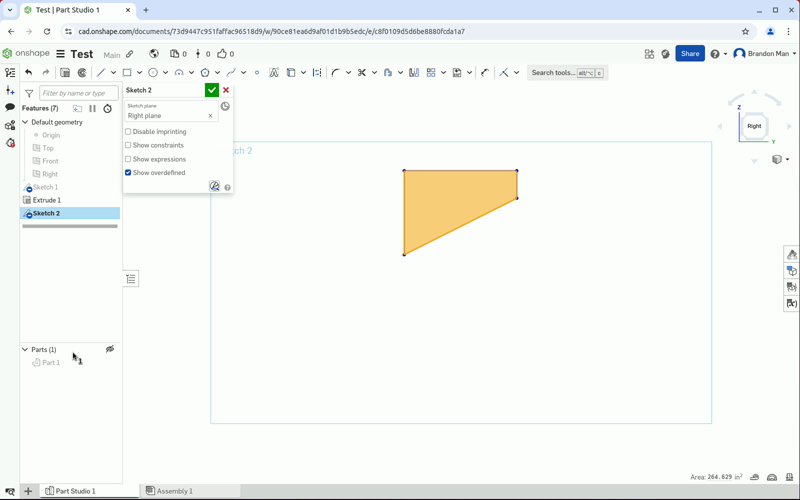
key(shift+y)
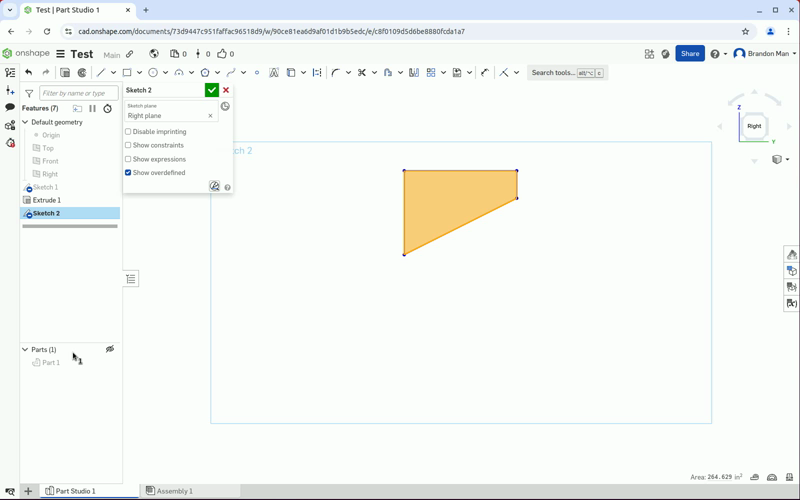
key(shift+e)
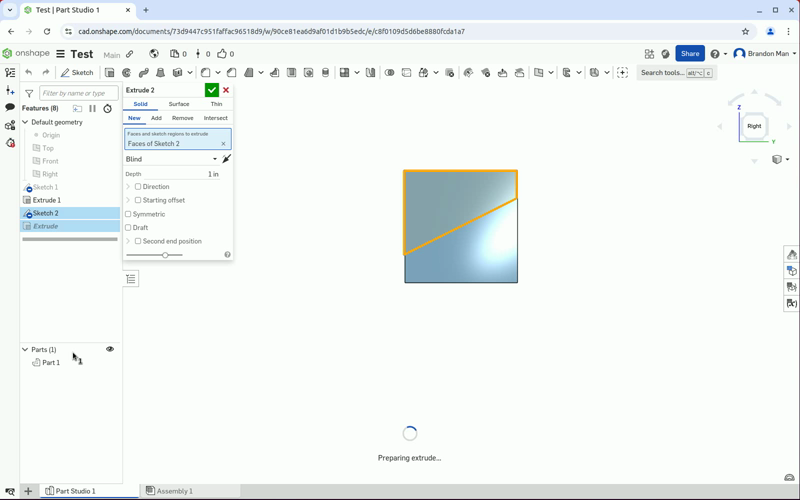
mouse_move(143, 106)
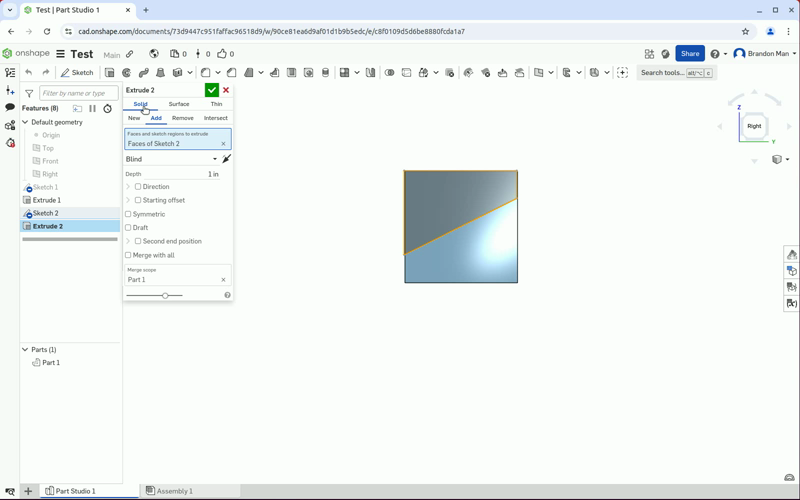
click(143, 106)
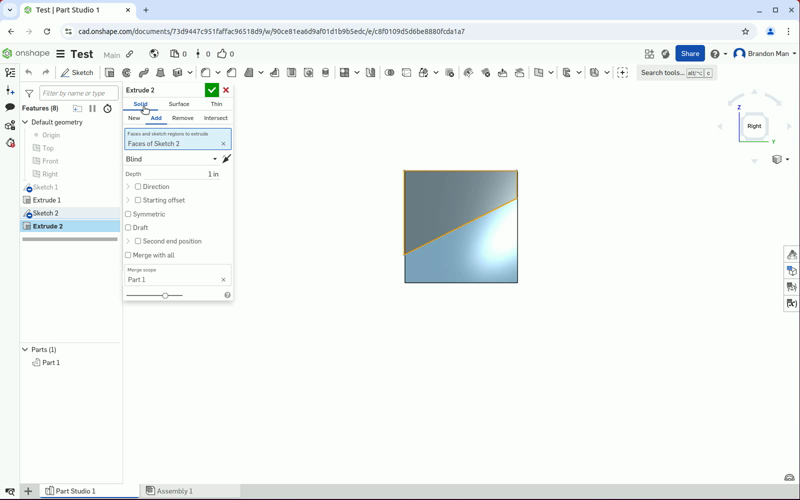
mouse_move(186, 120)
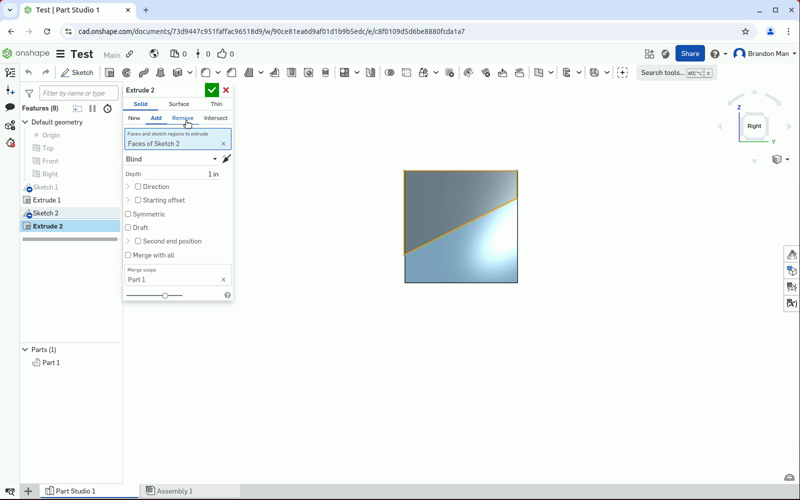
click(186, 120)
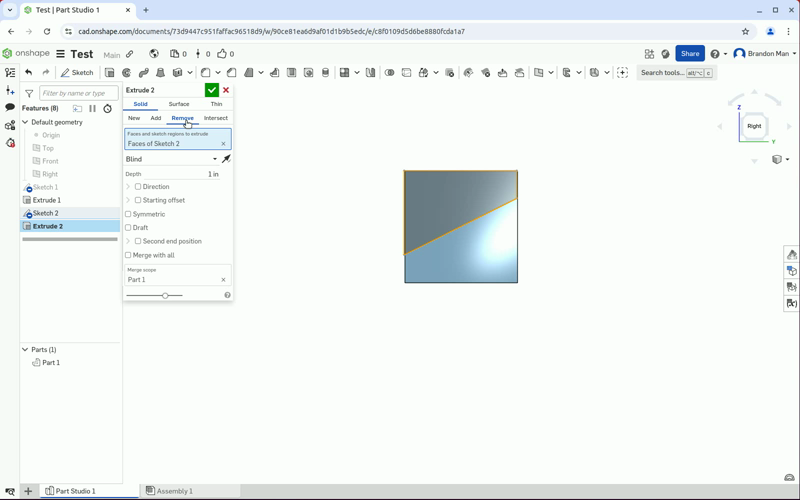
key(tab, 4)
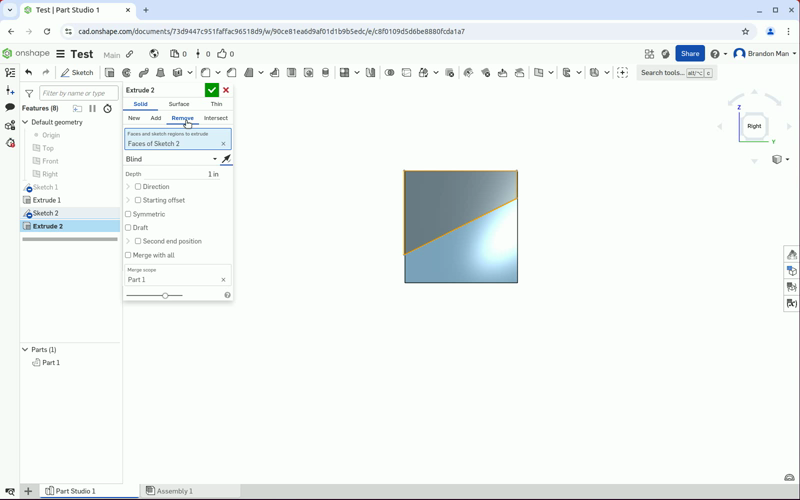
text(-23.108)
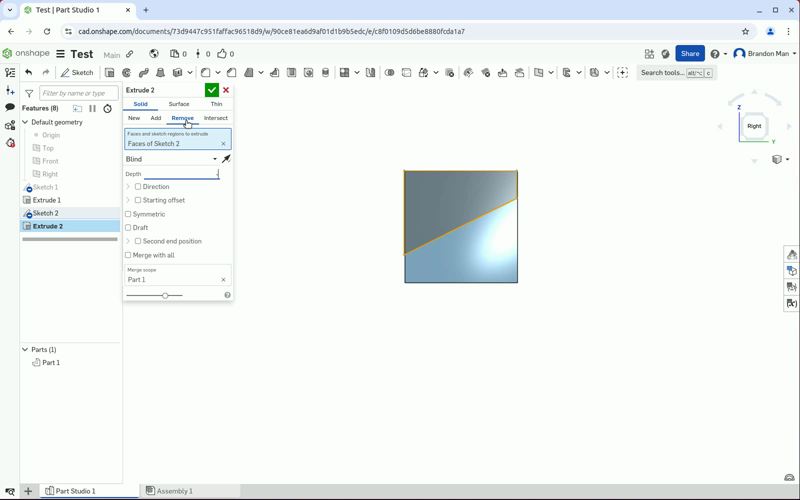
key(tab, 3)
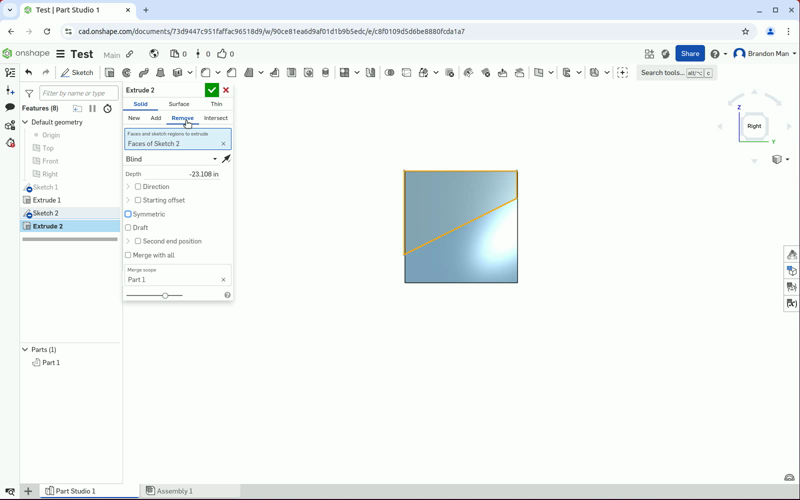
key(space)
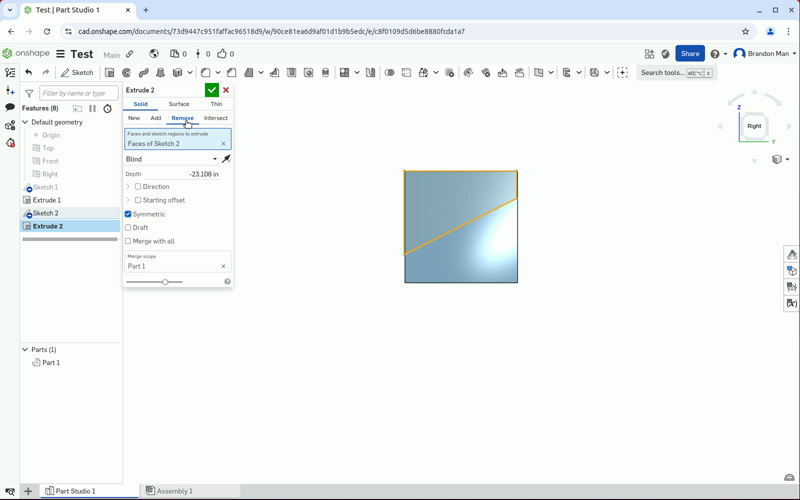
key(tab, 2)
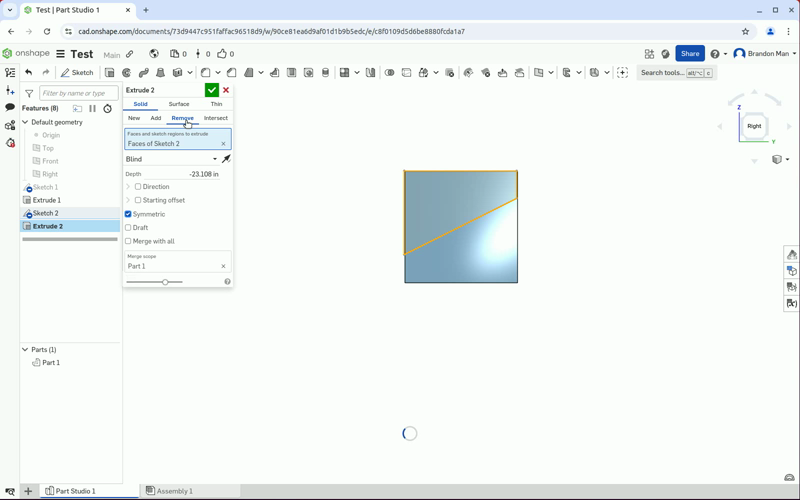
key(space)
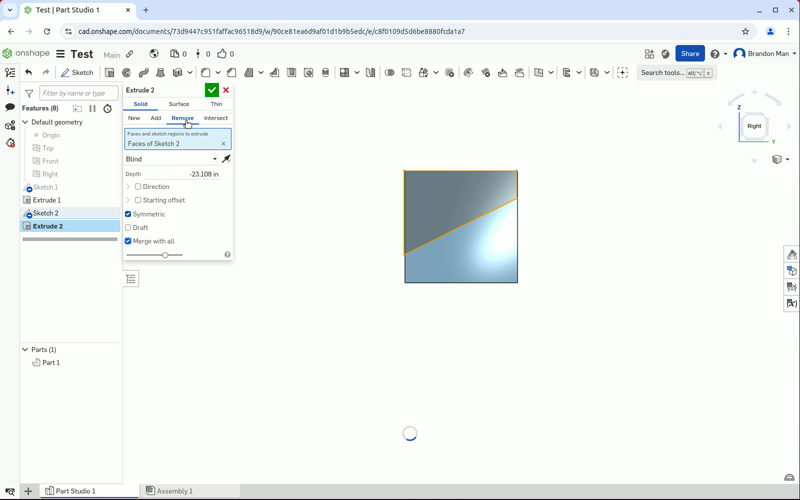
key(enter)
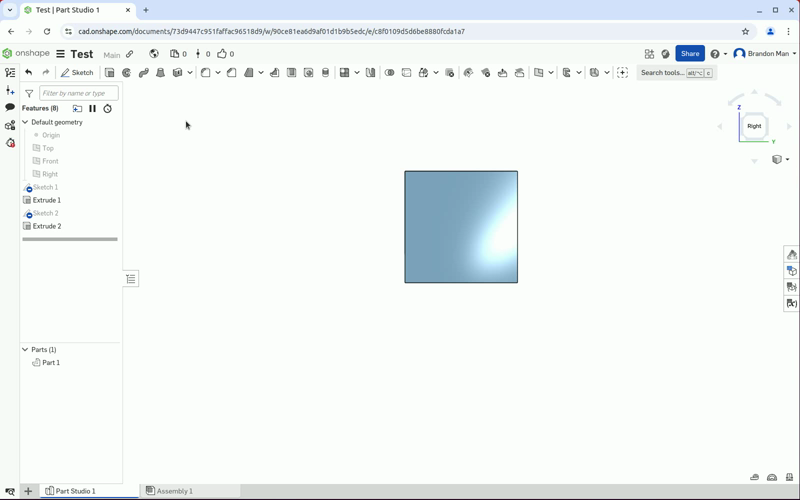
key(shift+h)
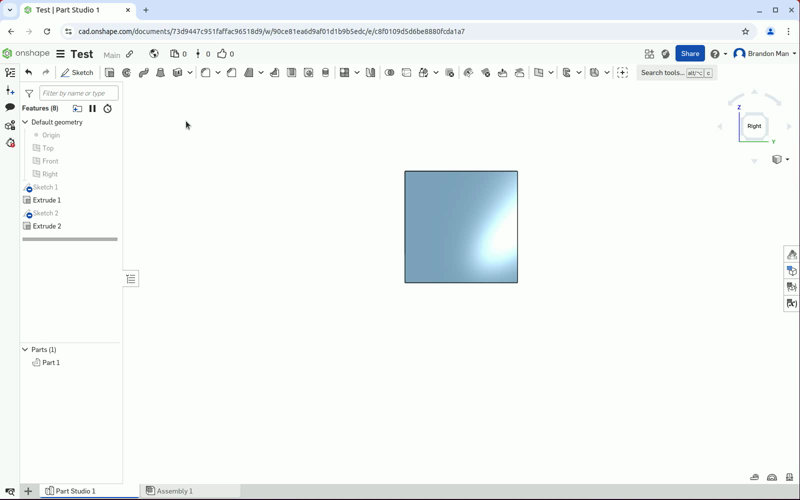
key(shift+h)
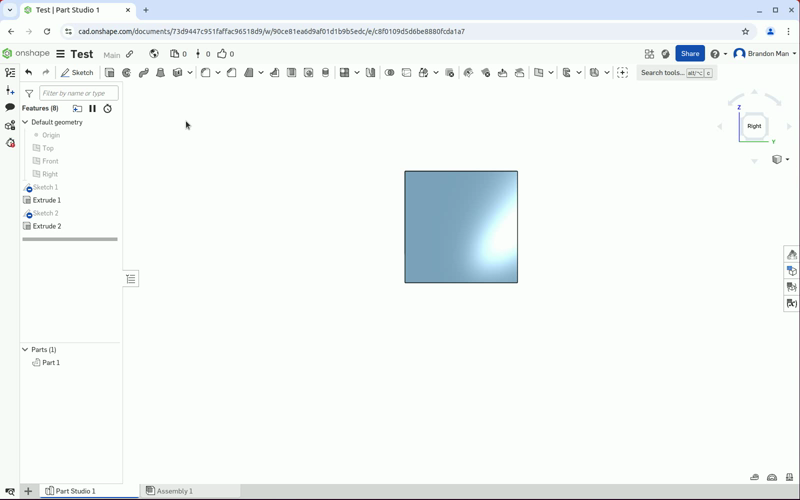
key(shift+7)
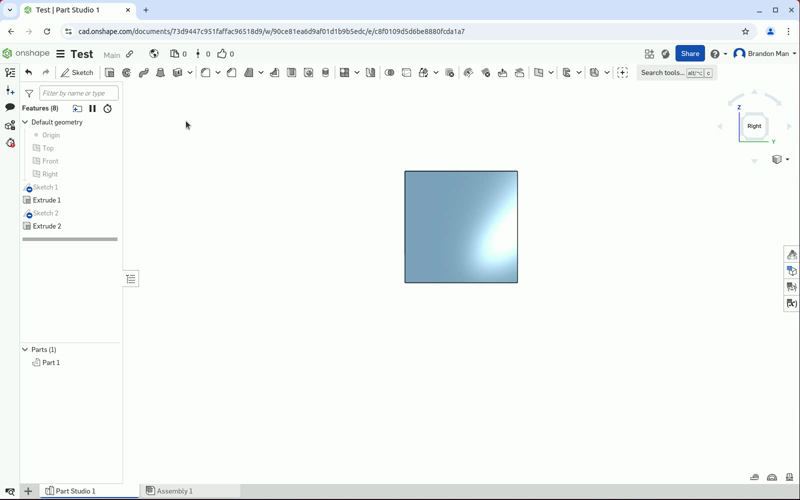
key(right, 2)
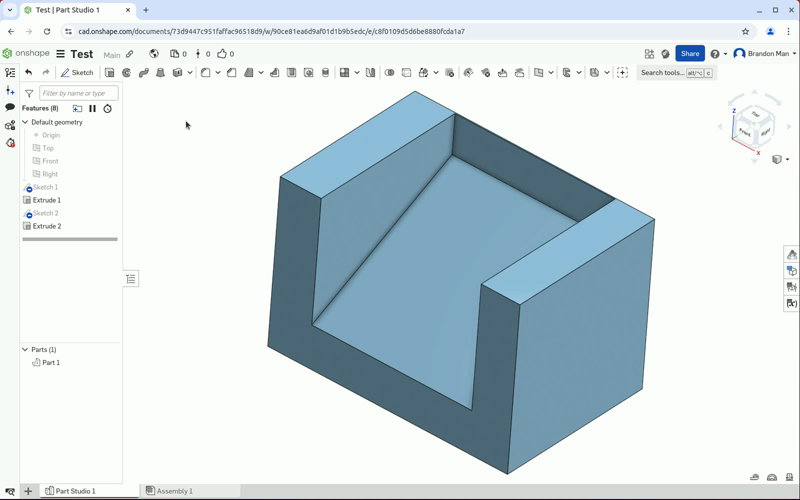
key(down, 2)
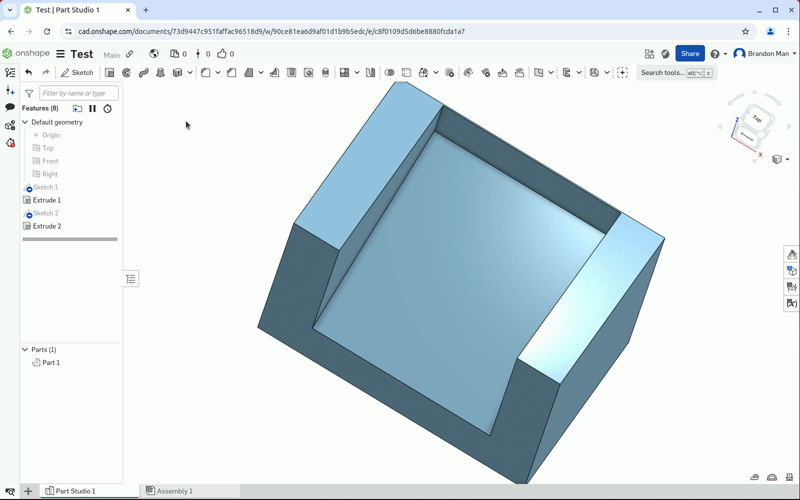
key(up, 2)
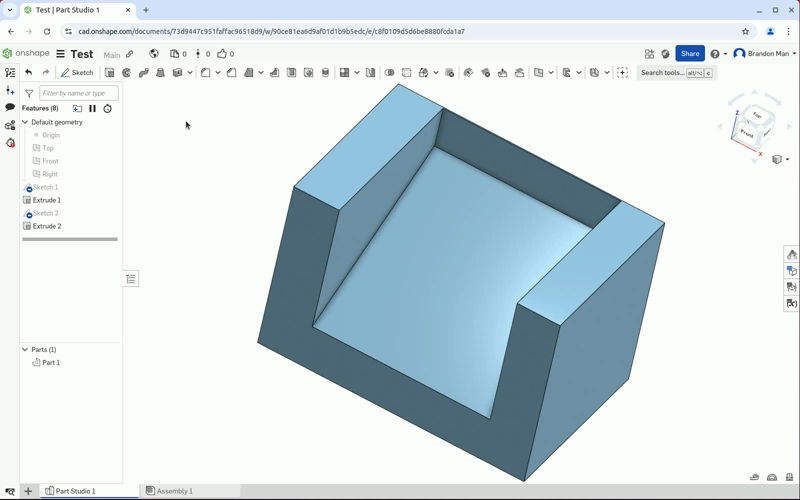
key(left, 2)
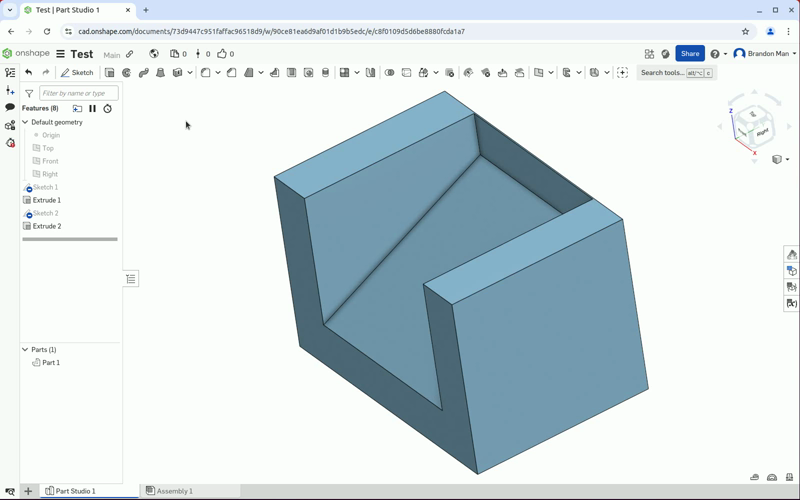
mouse_move(73, 189)
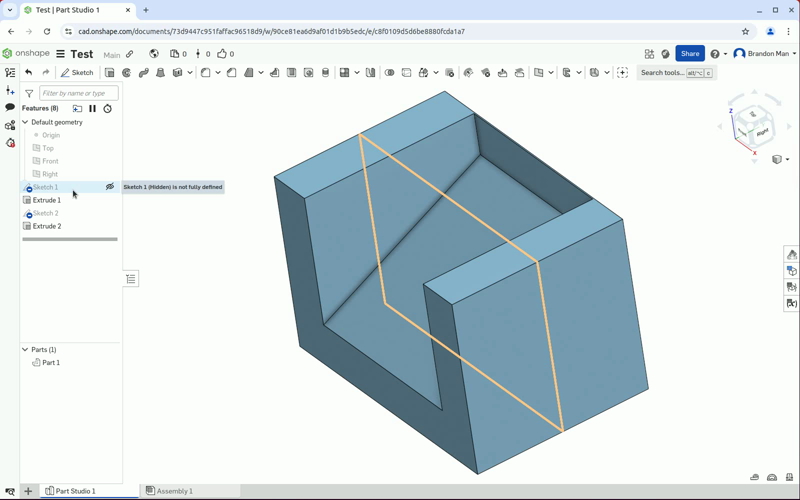
click(73, 189)